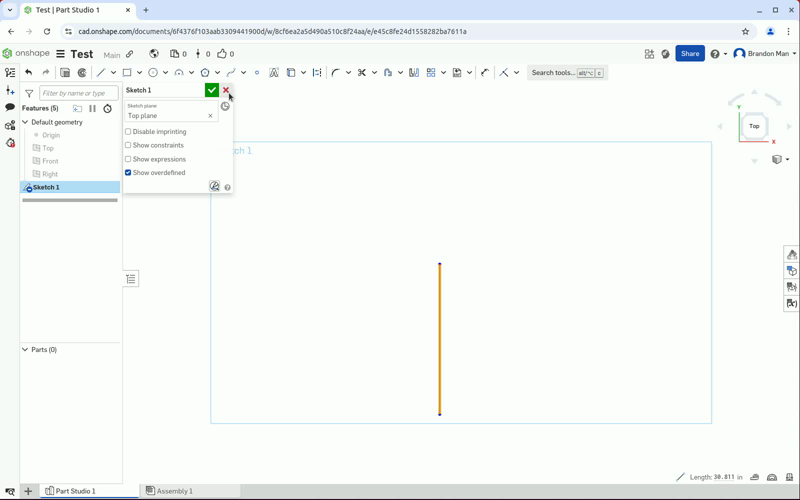
key(shift+h)
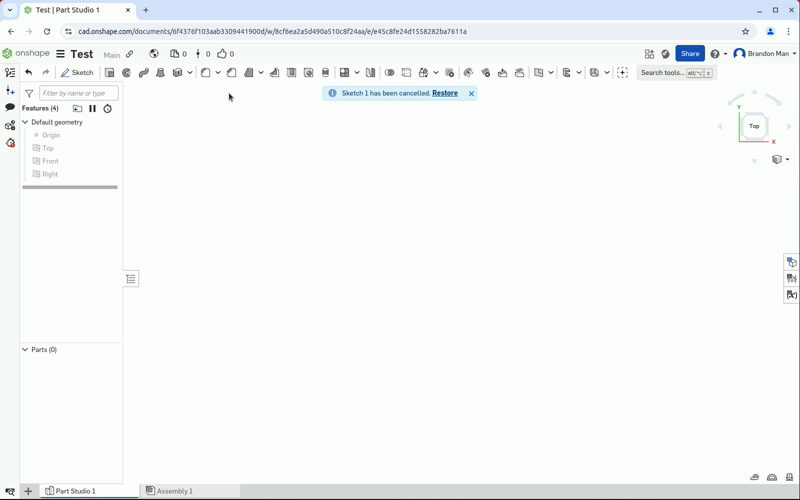
mouse_move(73, 352)
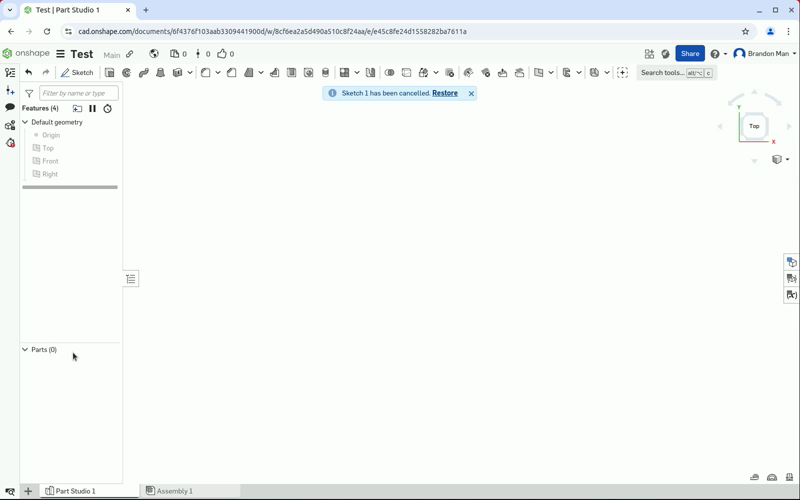
key(y)
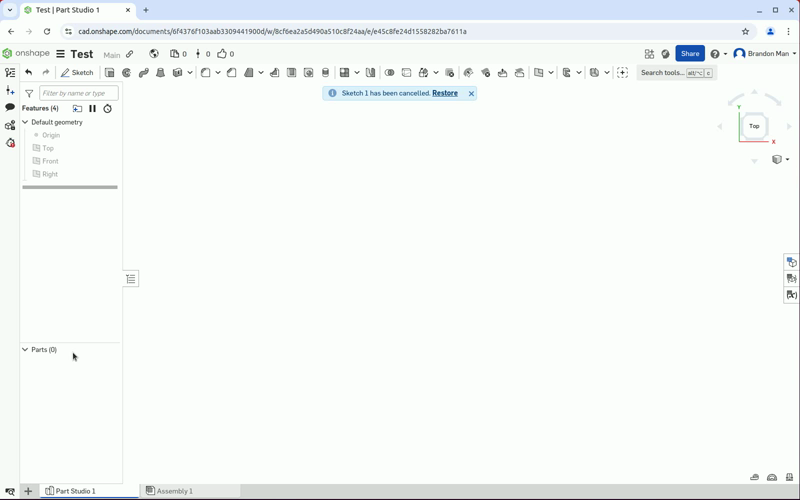
key(shift+p)
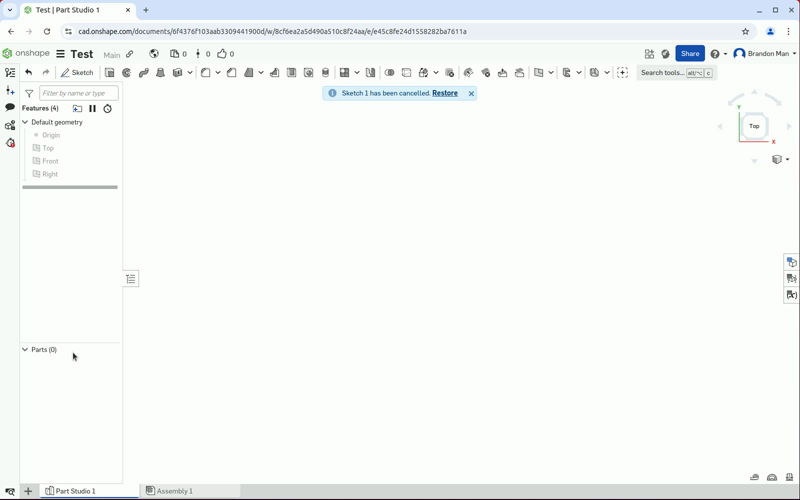
key(space)
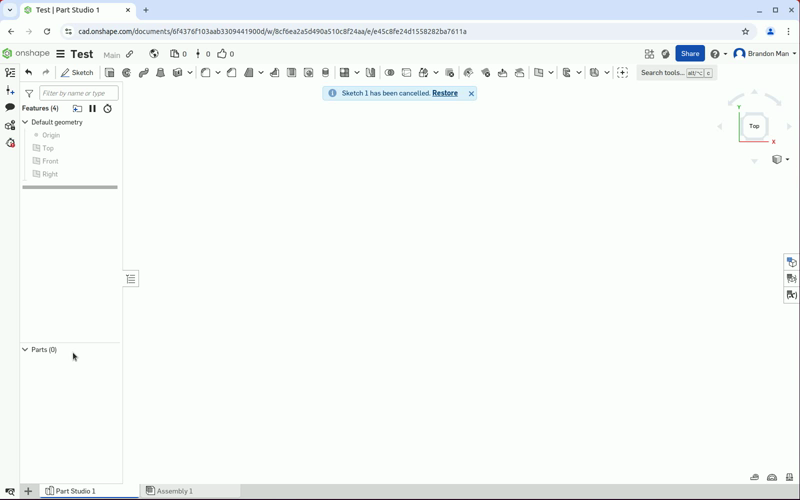
key_down(shift)
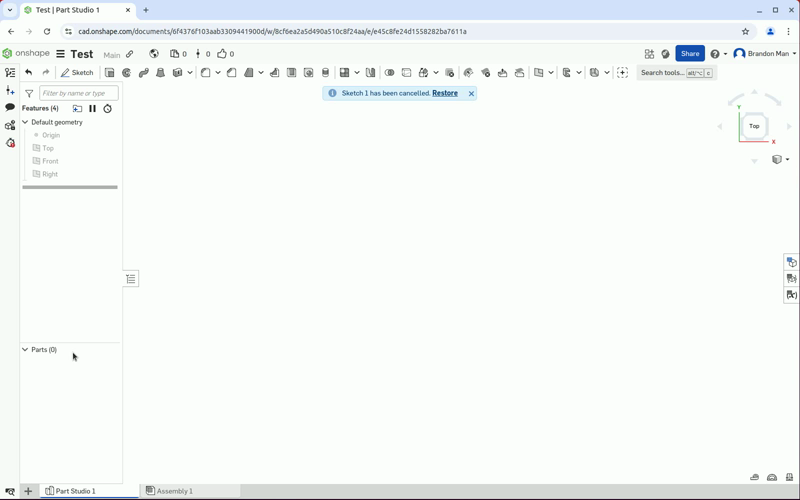
key(up)
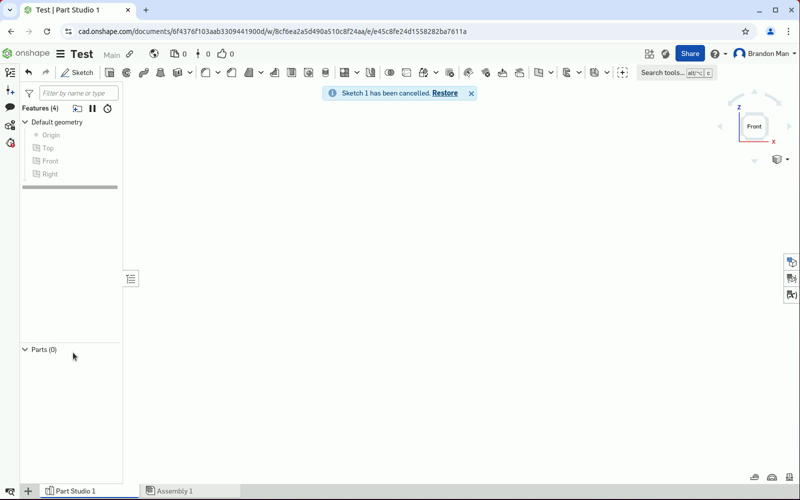
key_up(shift)
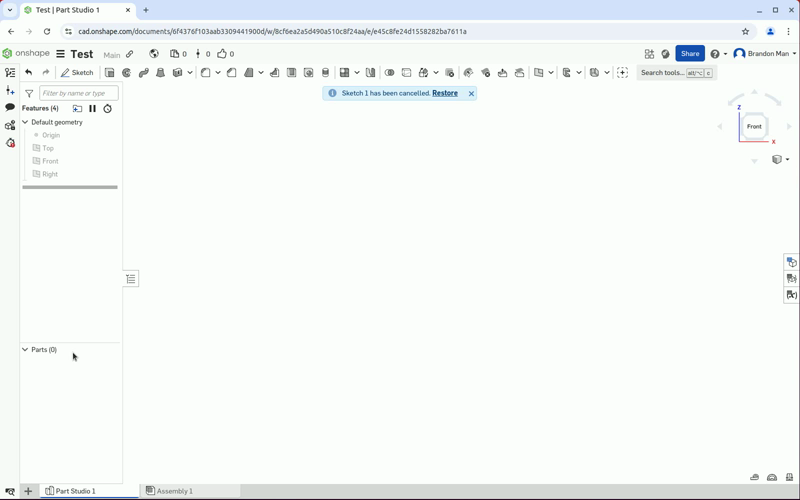
mouse_move(73, 352)
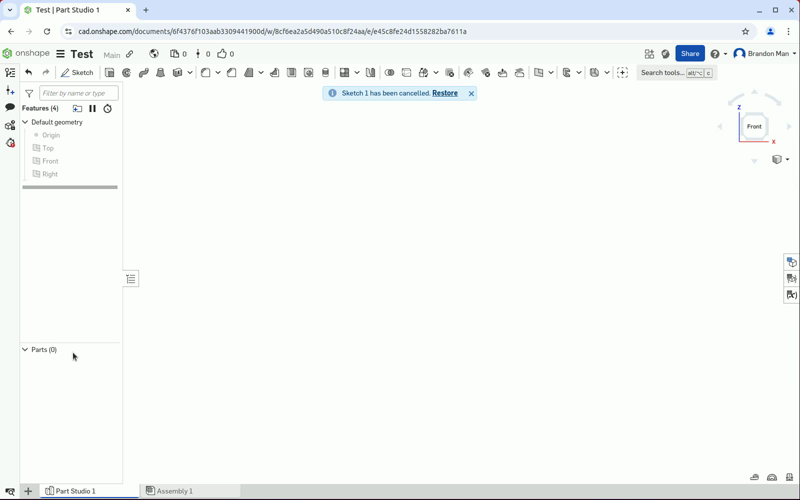
key(shift+y)
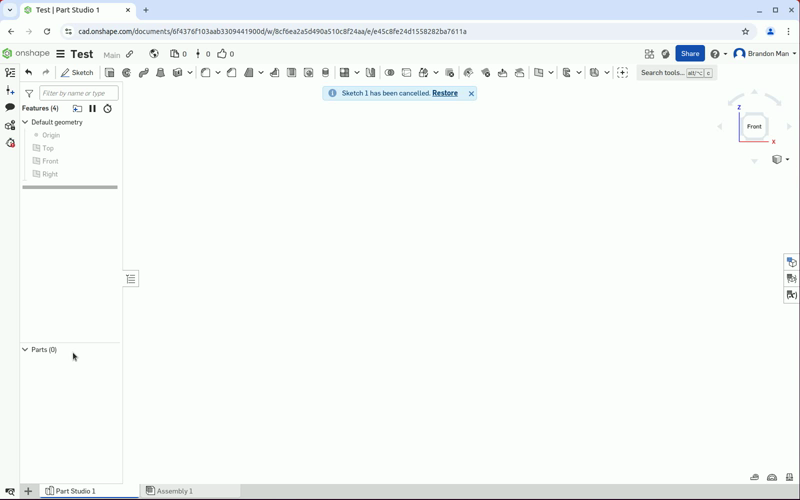
key(shift+s)
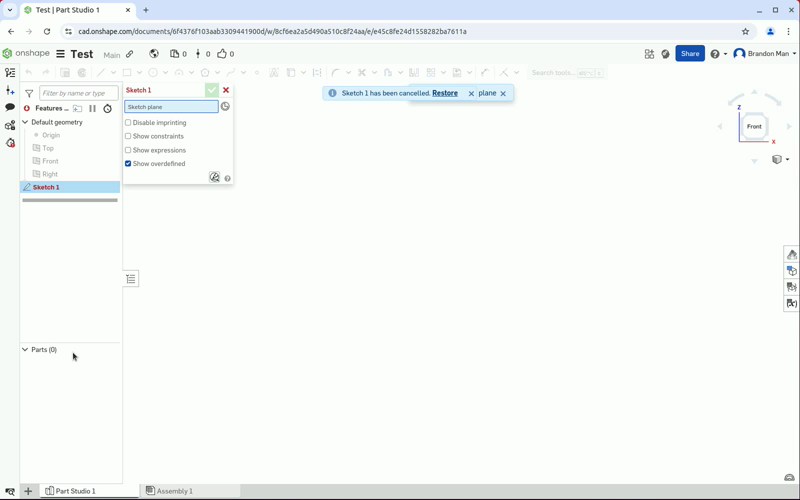
mouse_move(73, 163)
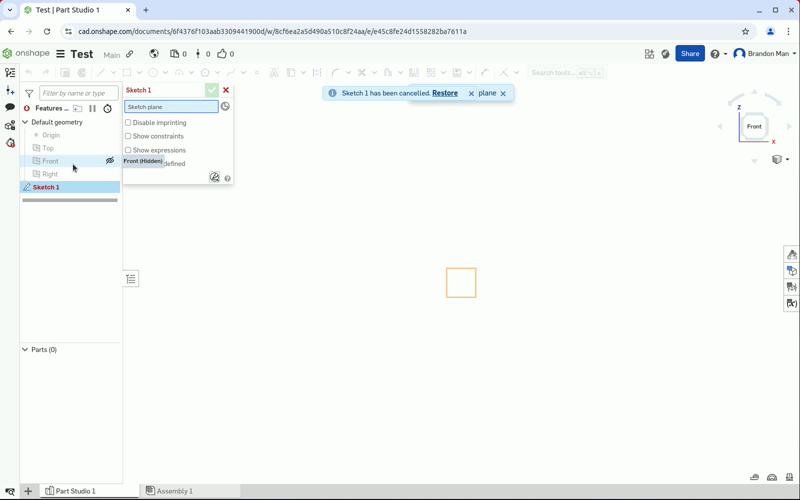
click(73, 163)
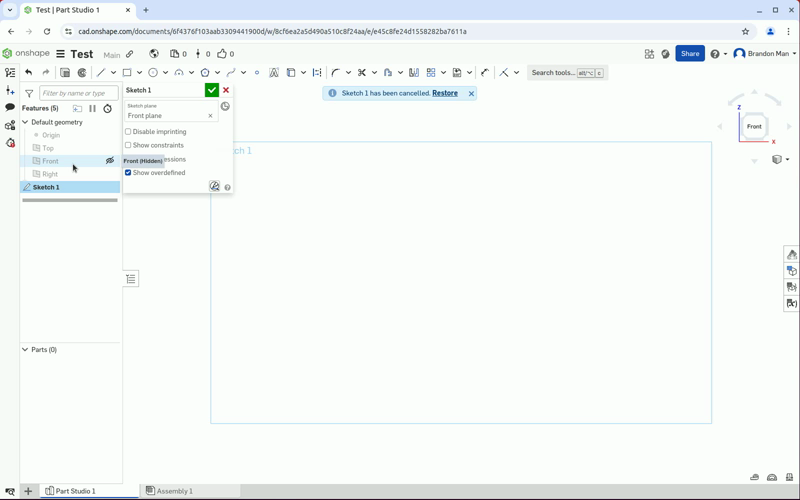
mouse_move(73, 352)
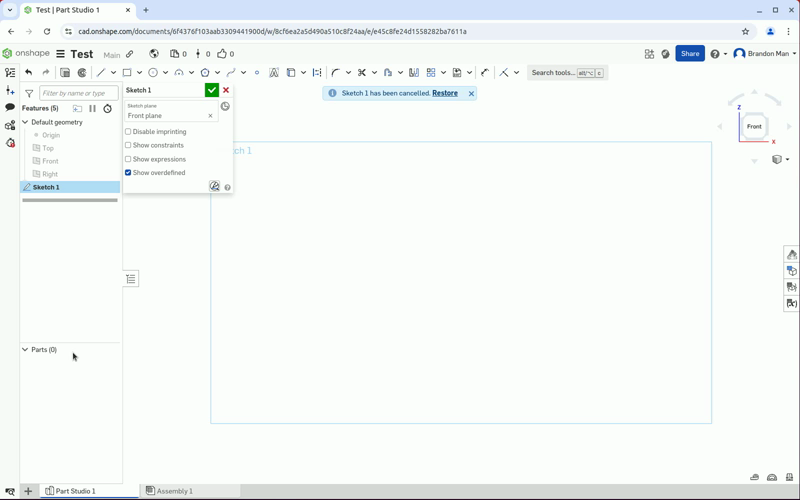
key(y)
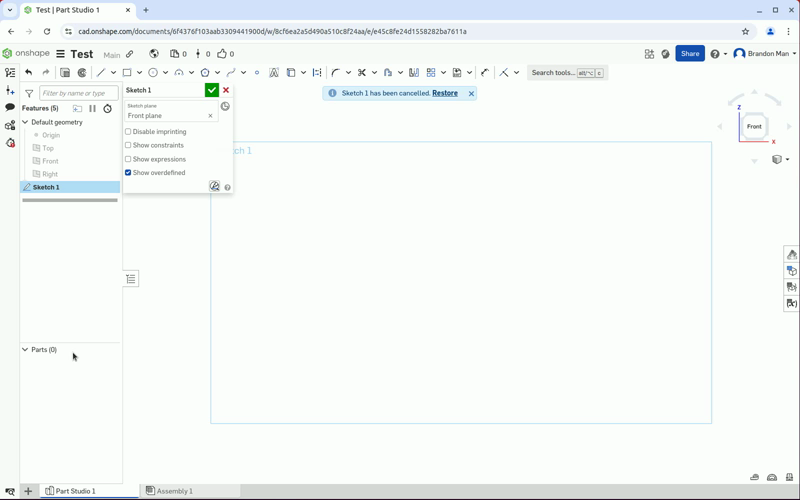
key(l)
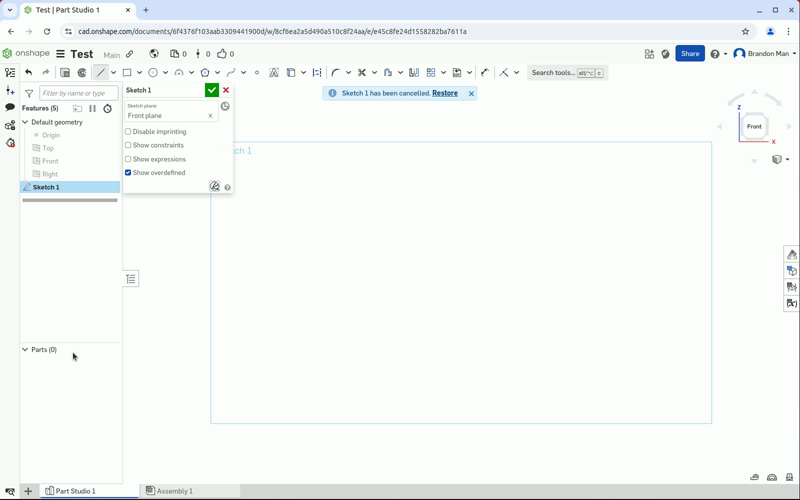
key_down(shift)
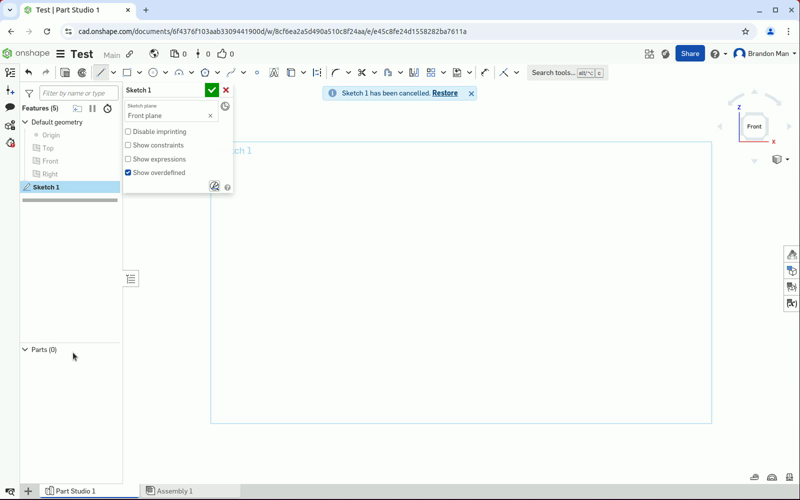
mouse_move(406, 309)
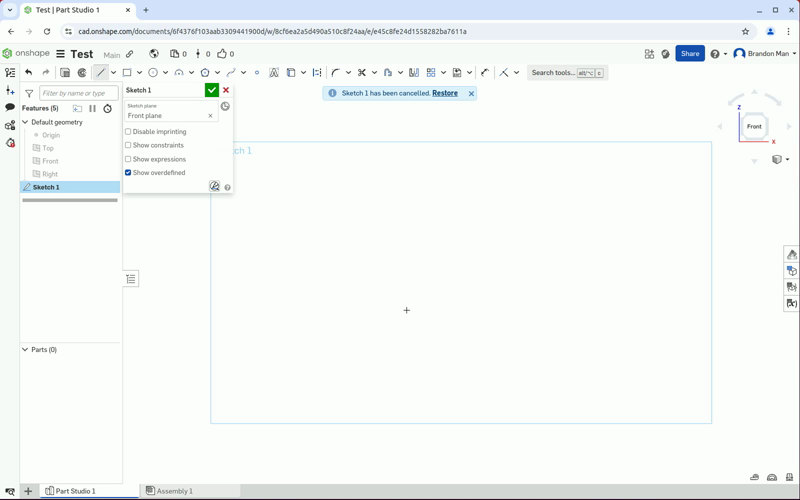
click(406, 309)
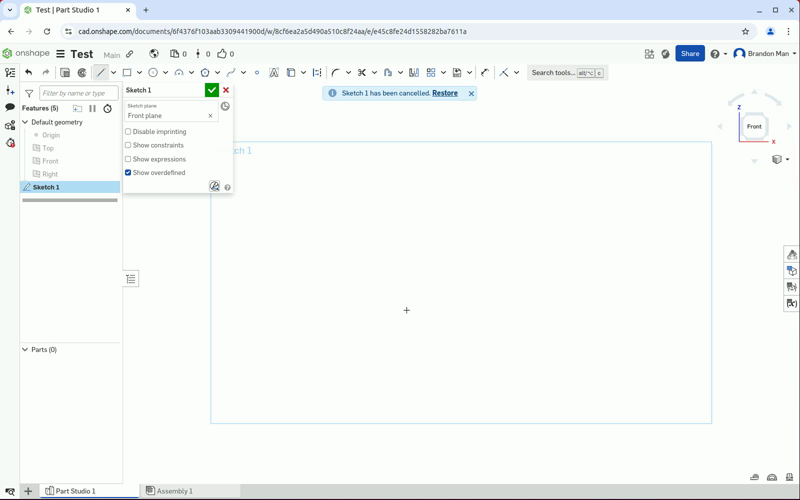
key_up(shift)
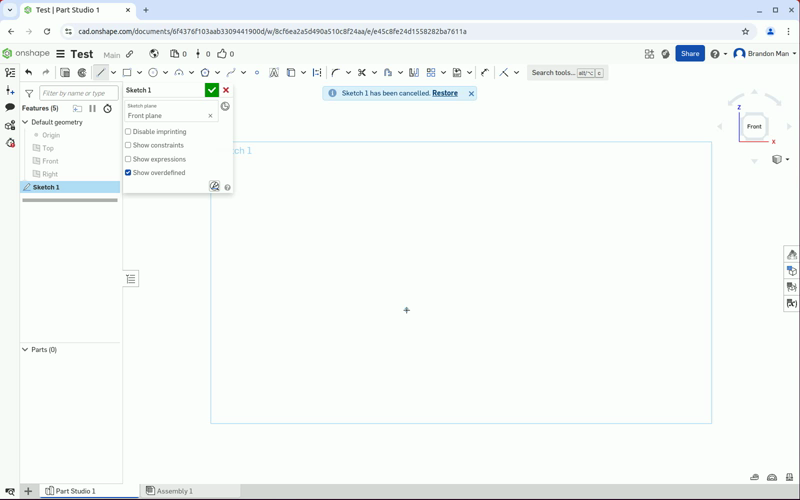
key_down(shift)
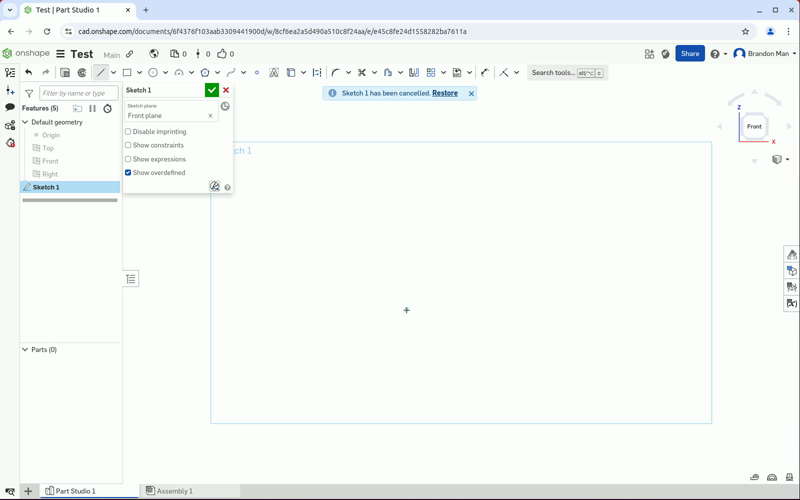
mouse_move(516, 309)
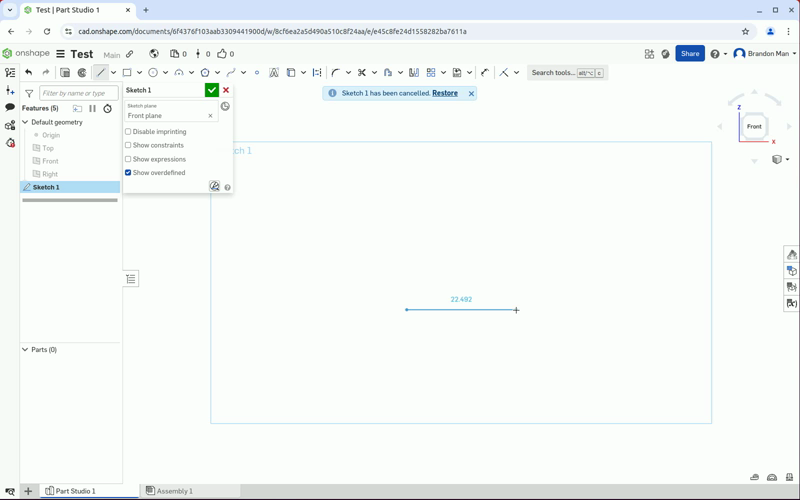
click(516, 309)
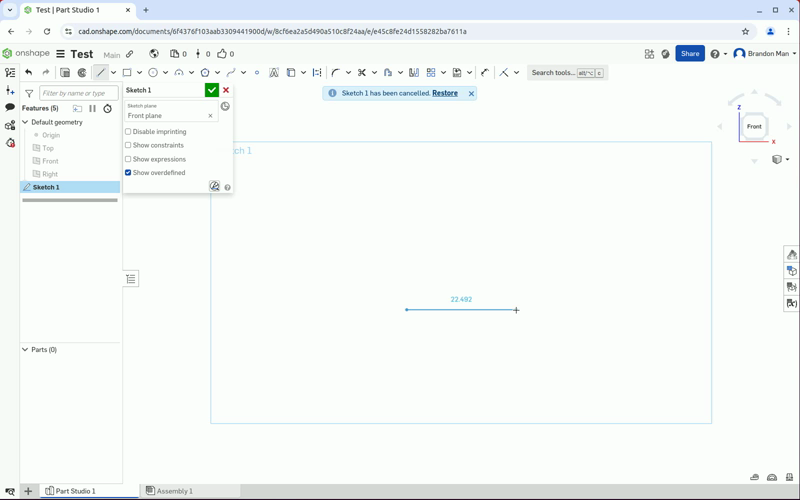
key_up(shift)
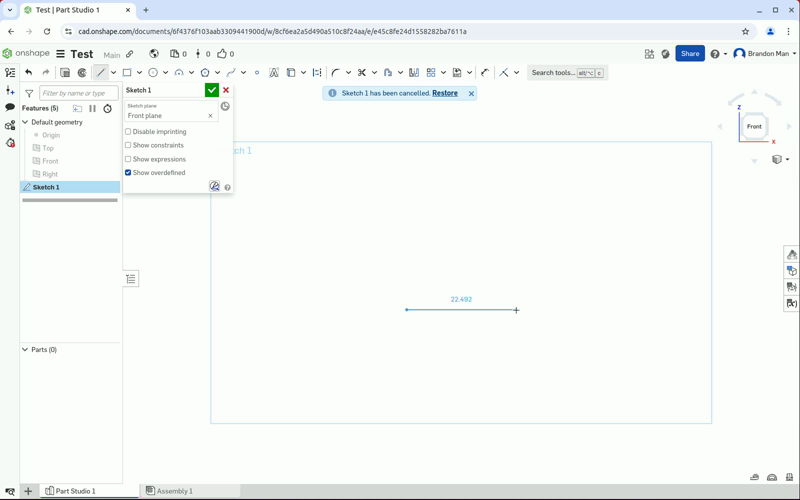
key_down(shift)
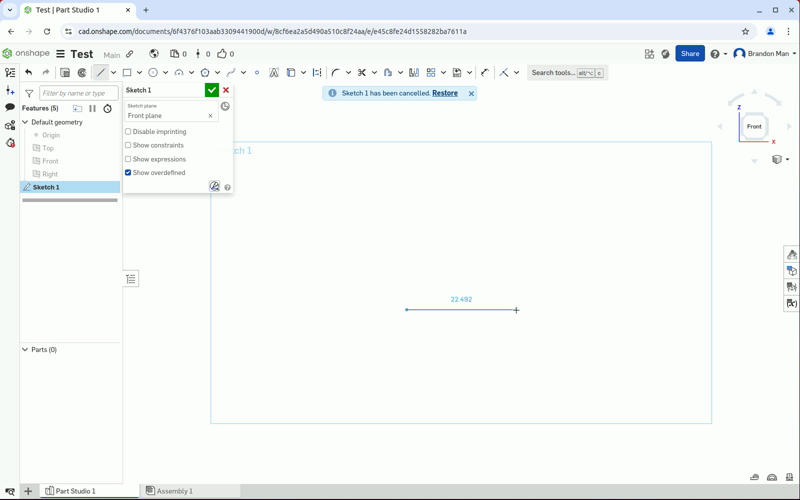
mouse_move(546, 309)
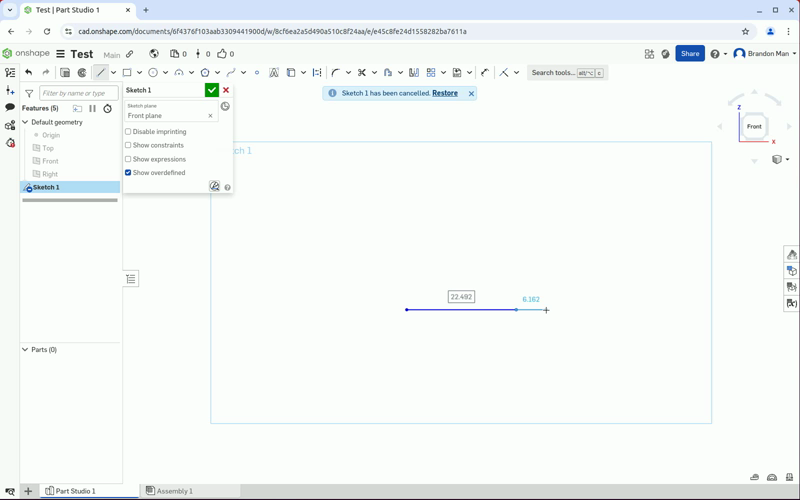
mouse_move(516, 254)
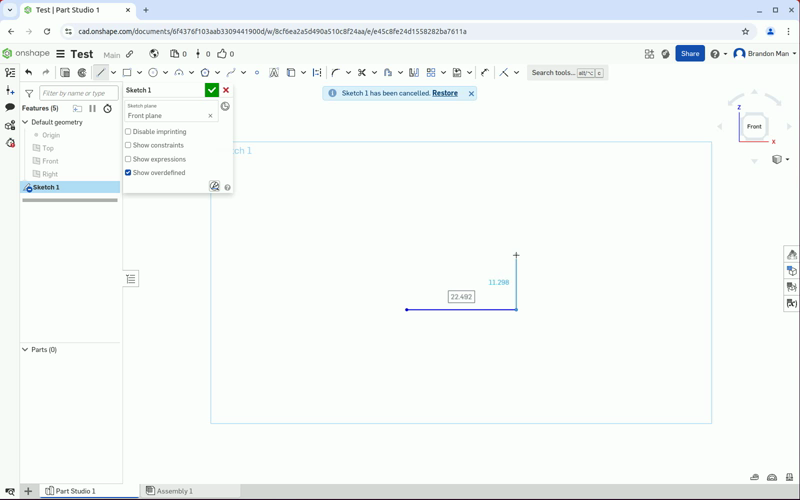
click(516, 254)
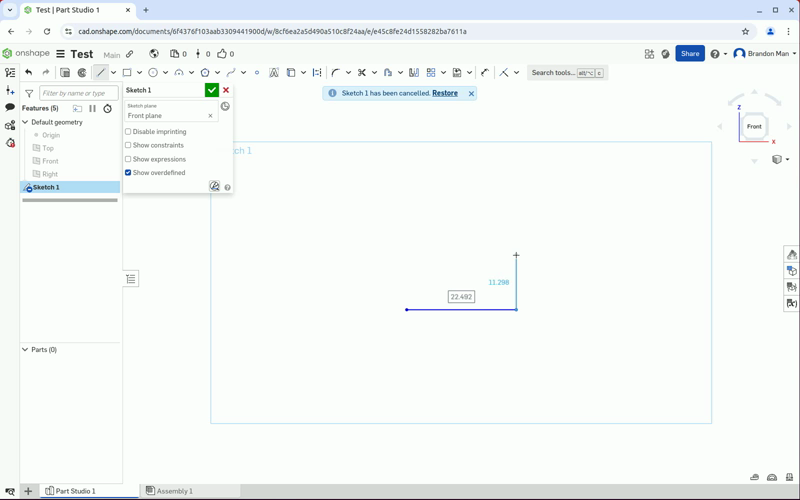
key_up(shift)
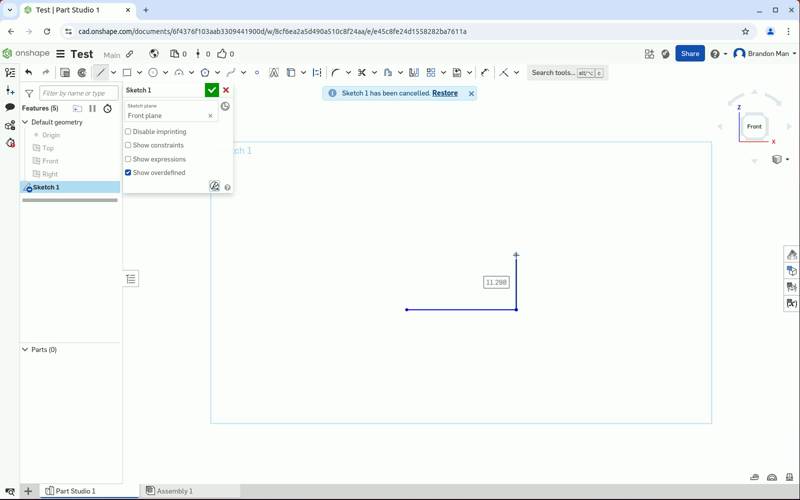
key_down(shift)
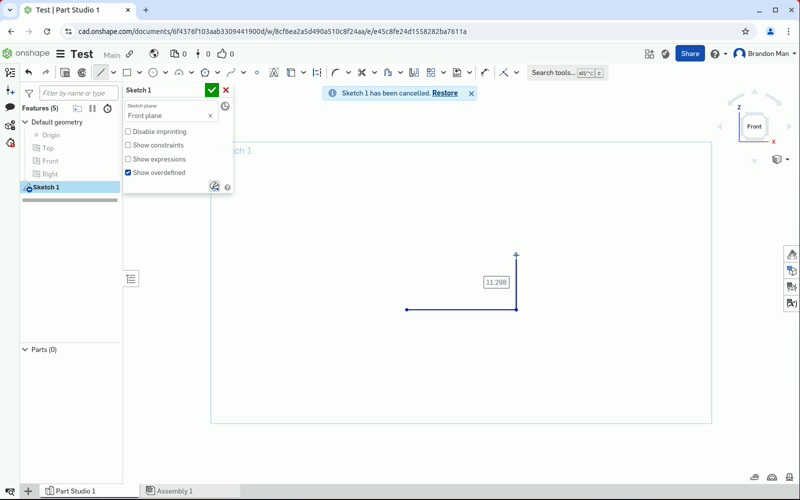
mouse_move(406, 254)
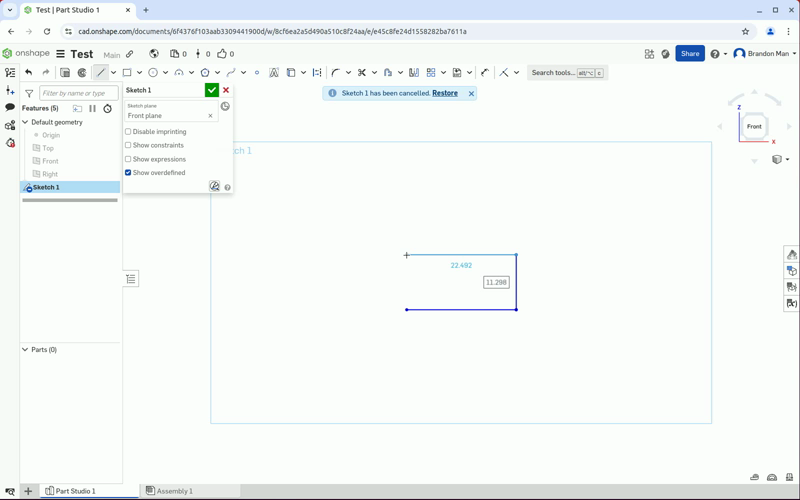
click(406, 254)
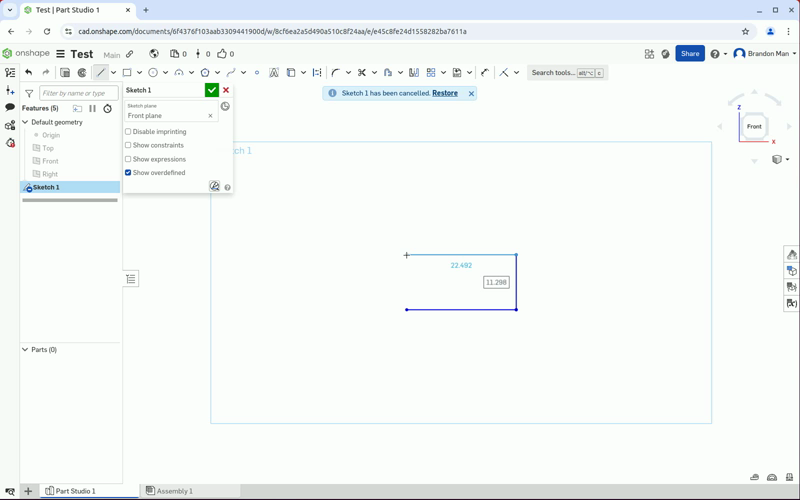
key_up(shift)
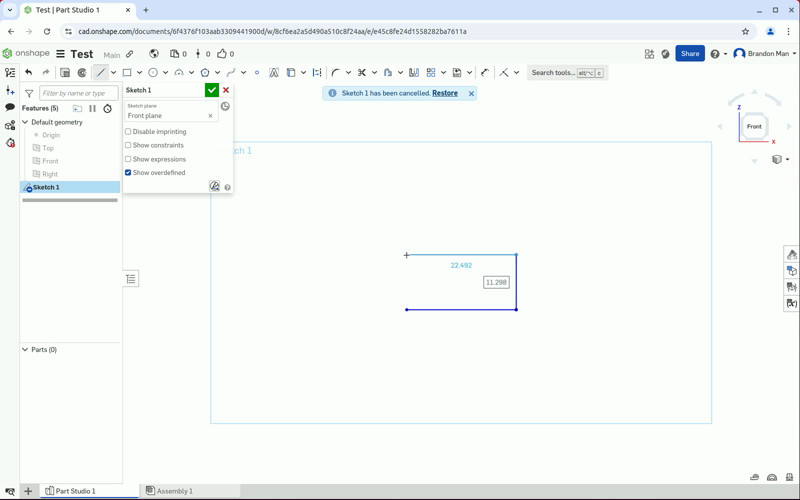
mouse_move(436, 254)
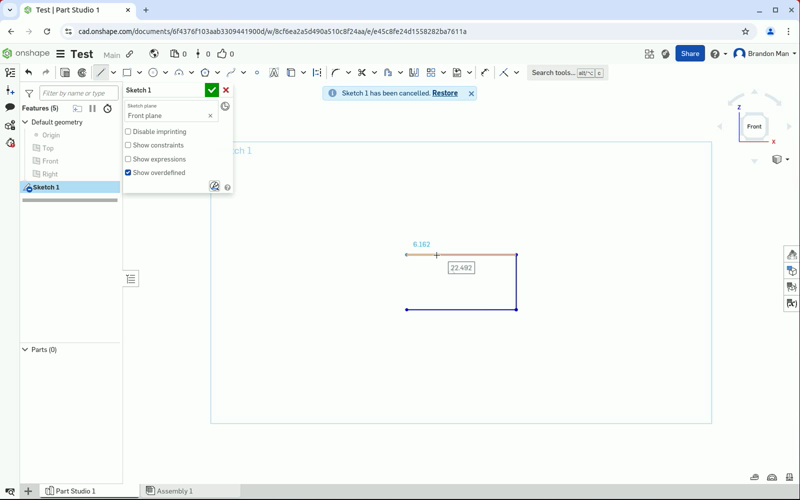
key_down(shift)
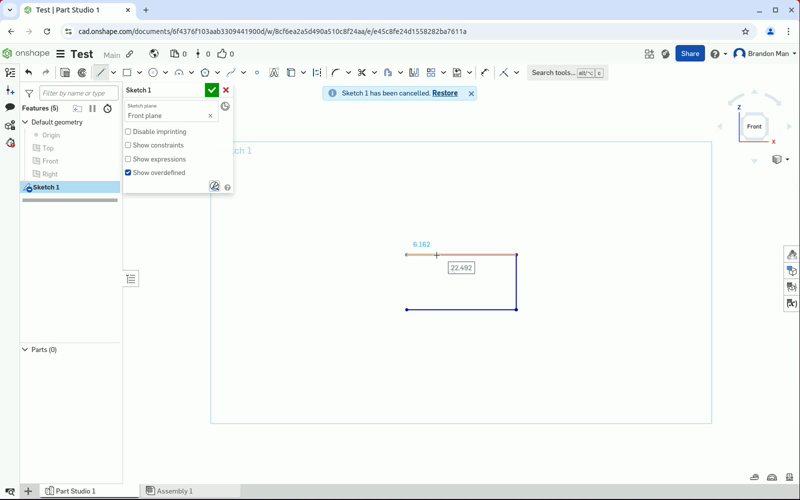
mouse_move(406, 309)
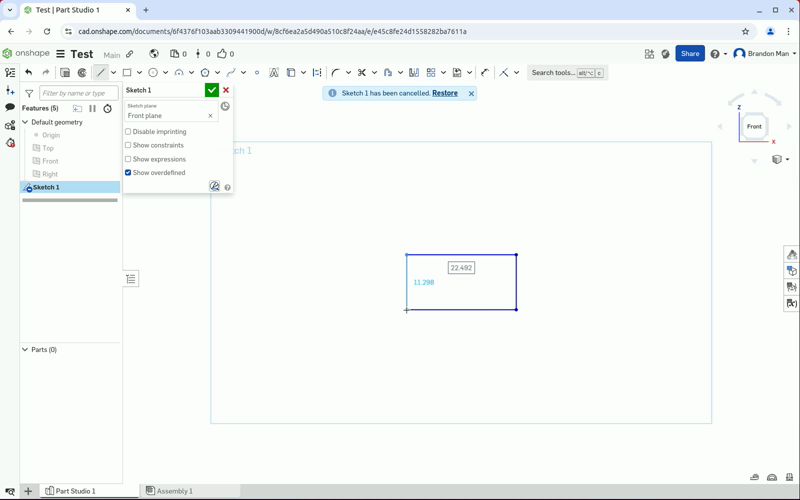
key_up(shift)
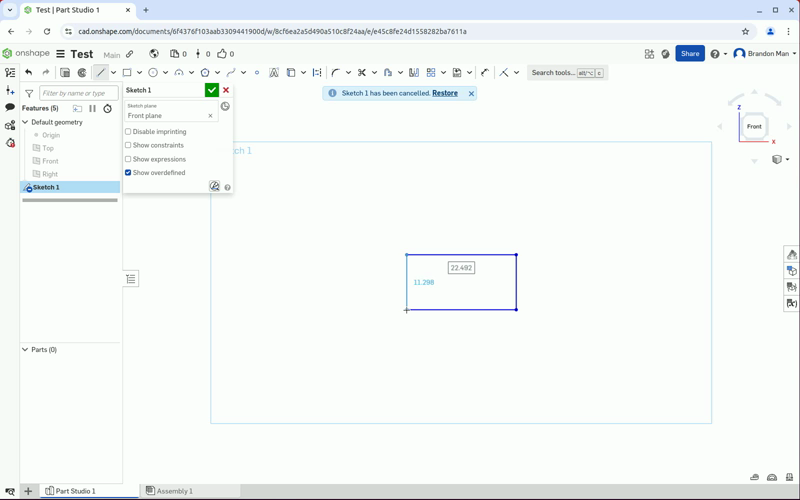
click(406, 309)
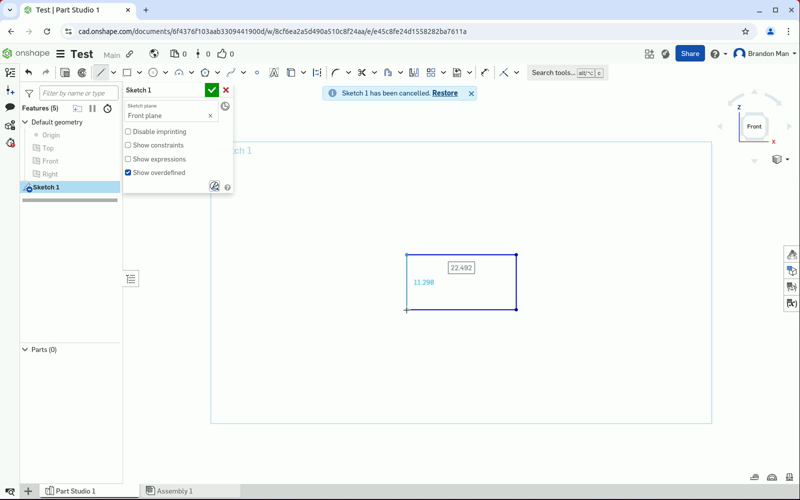
key(esc)
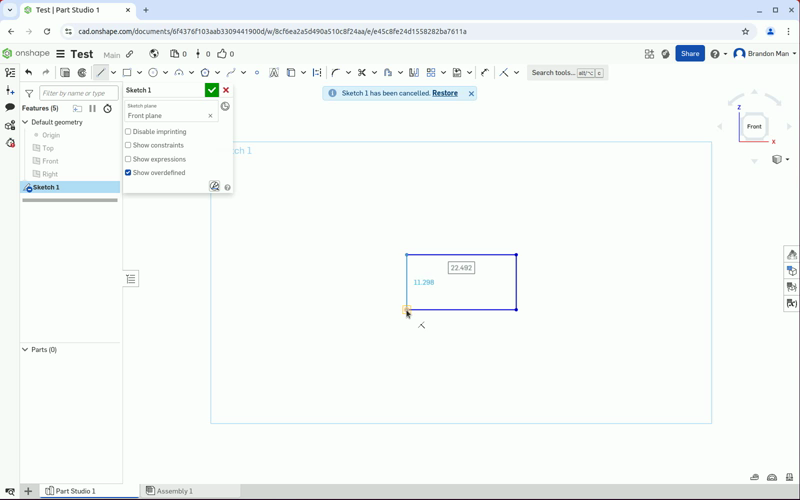
mouse_move(442, 262)
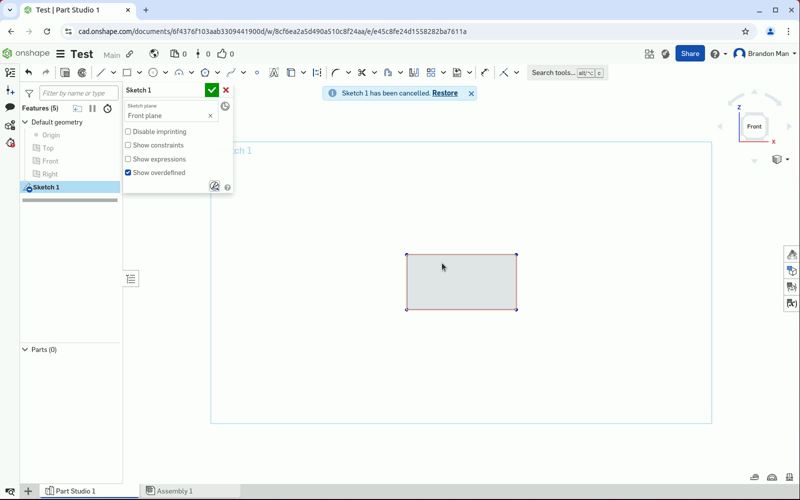
click(442, 262)
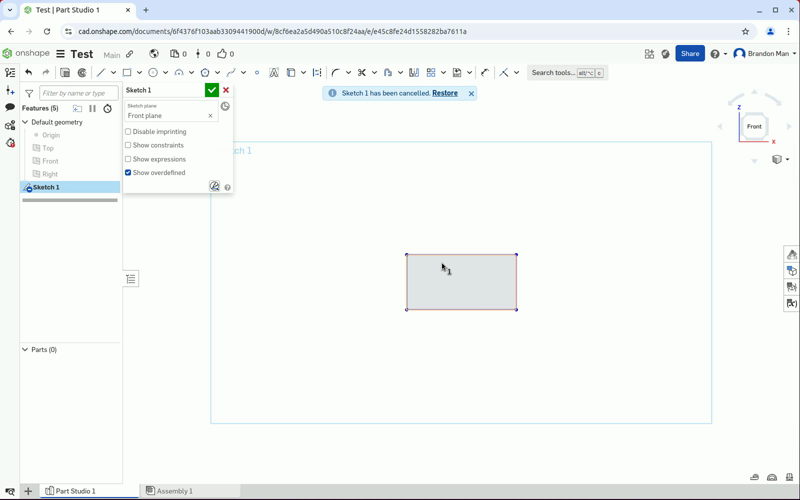
mouse_move(73, 352)
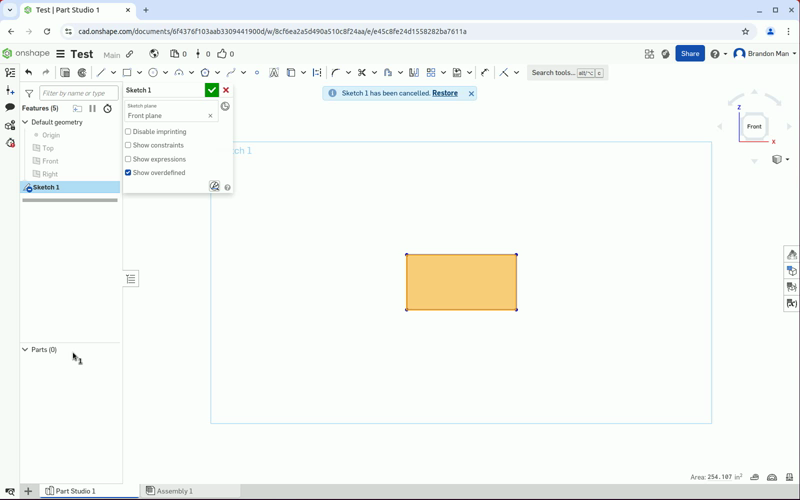
key(shift+y)
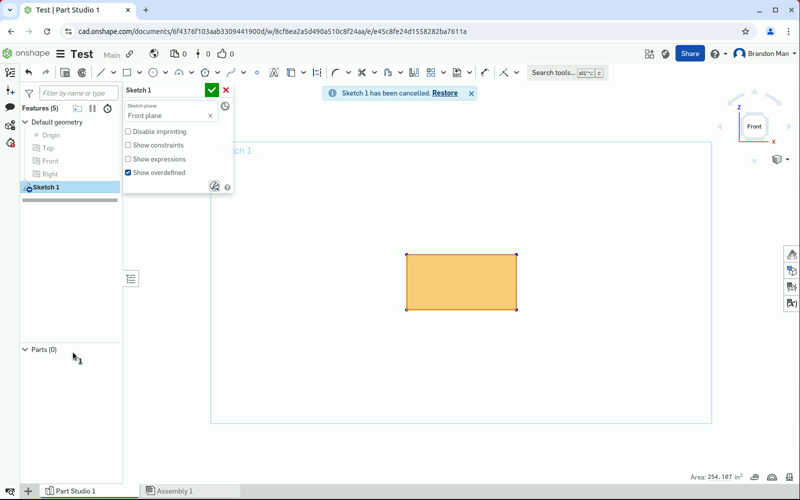
key(shift+e)
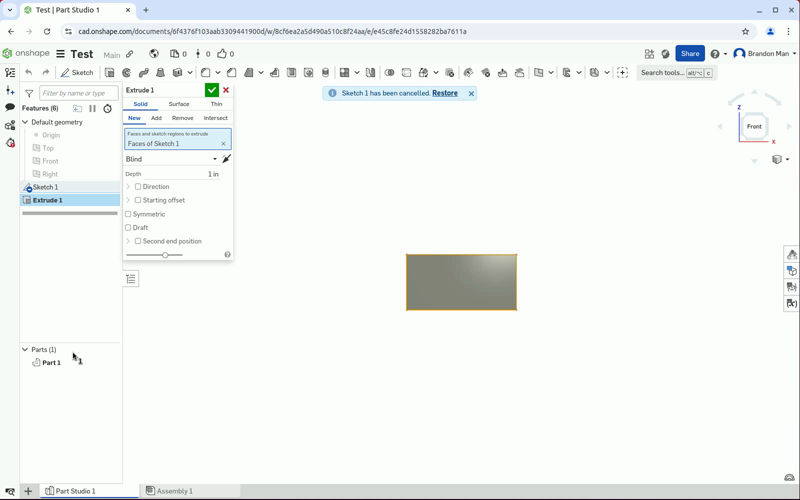
mouse_move(143, 106)
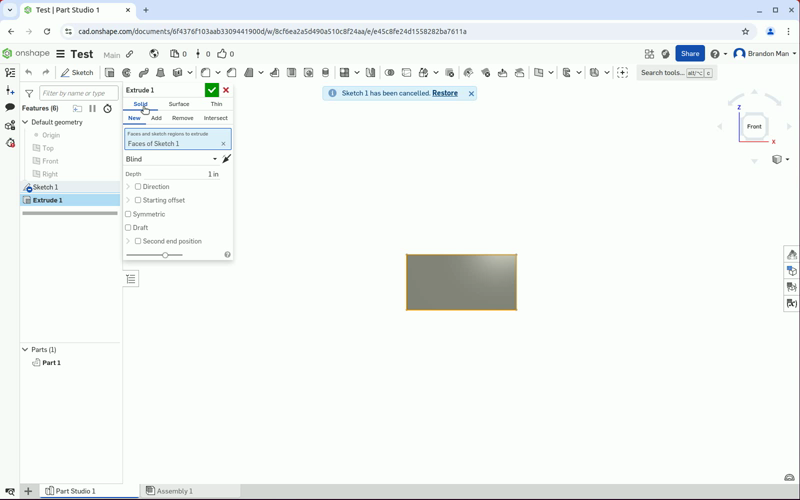
click(143, 106)
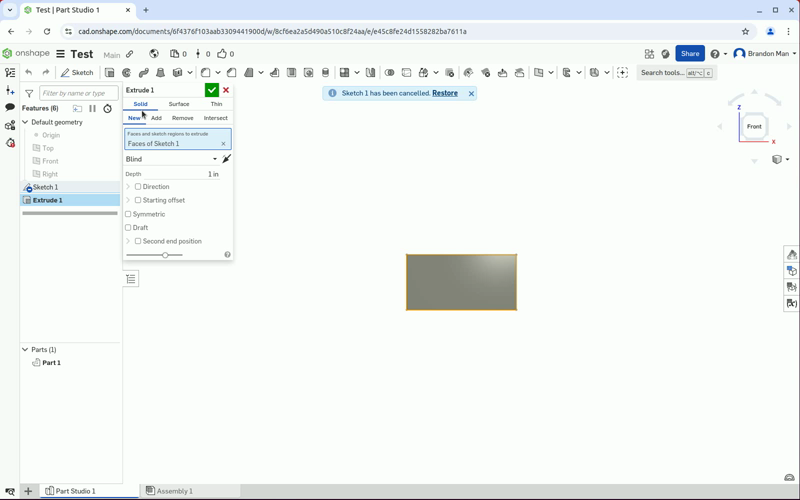
mouse_move(137, 120)
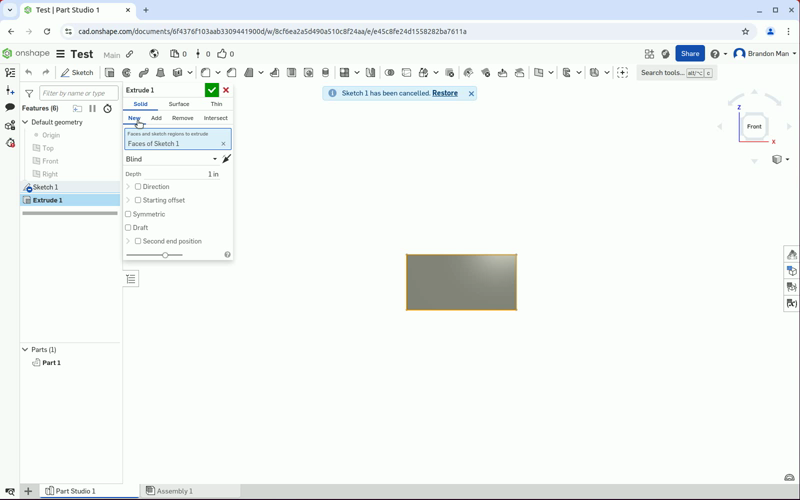
click(137, 120)
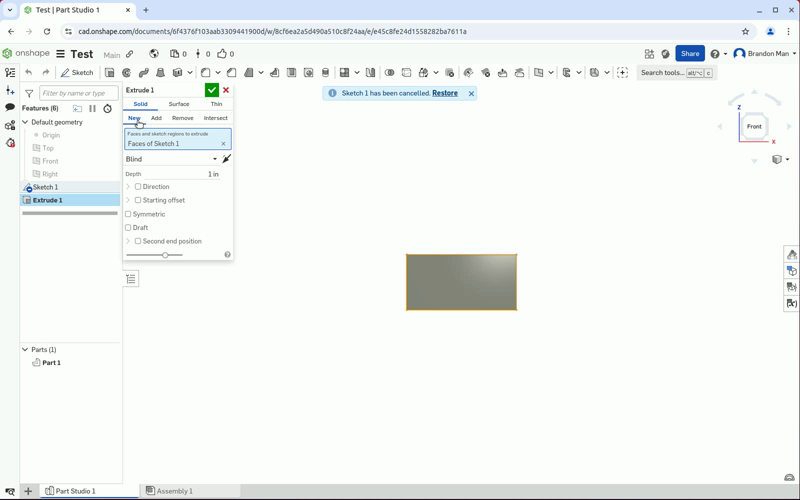
key(tab, 4)
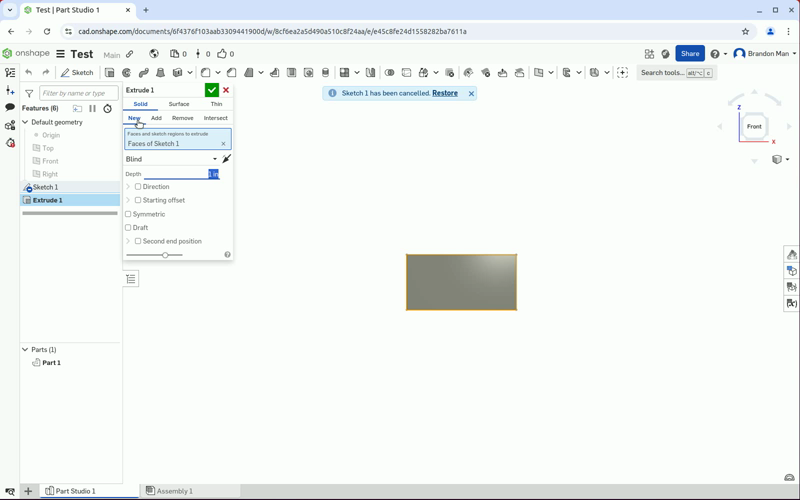
text(22.386)
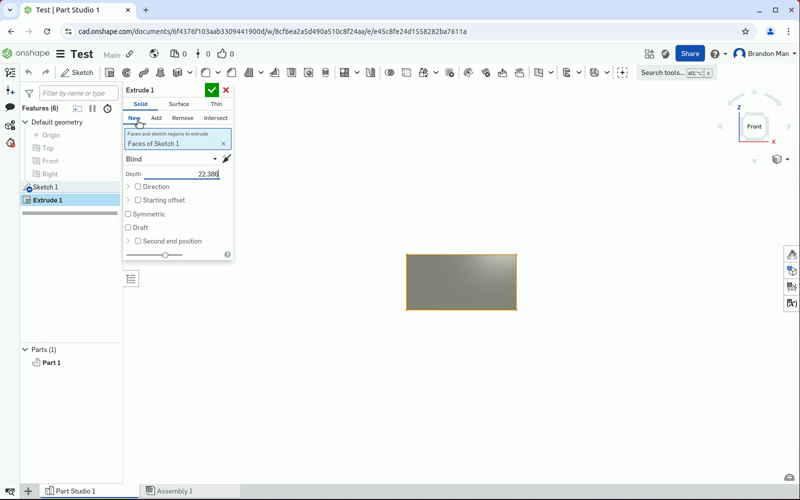
key(enter)
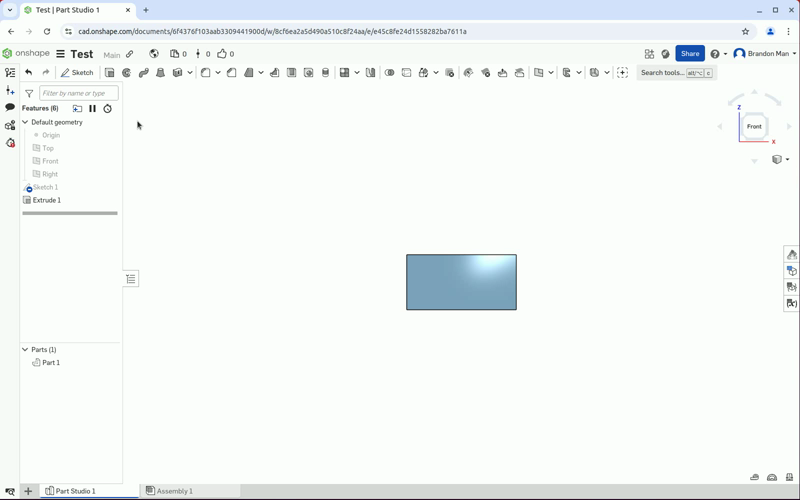
key(shift+h)
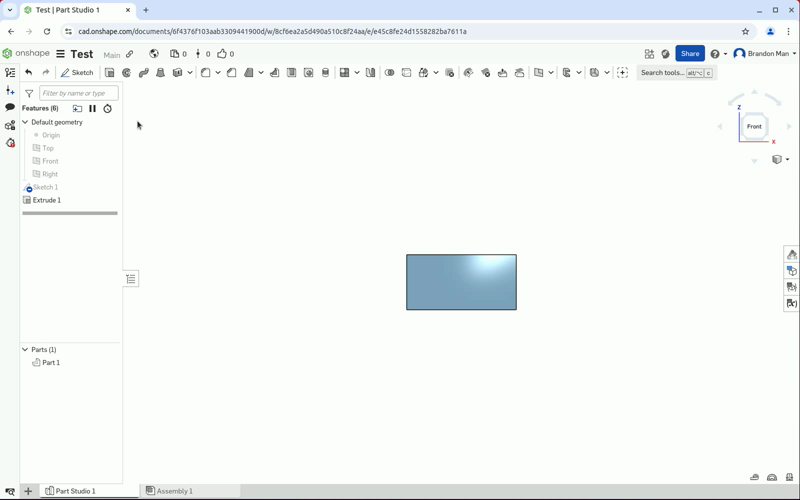
key(shift+h)
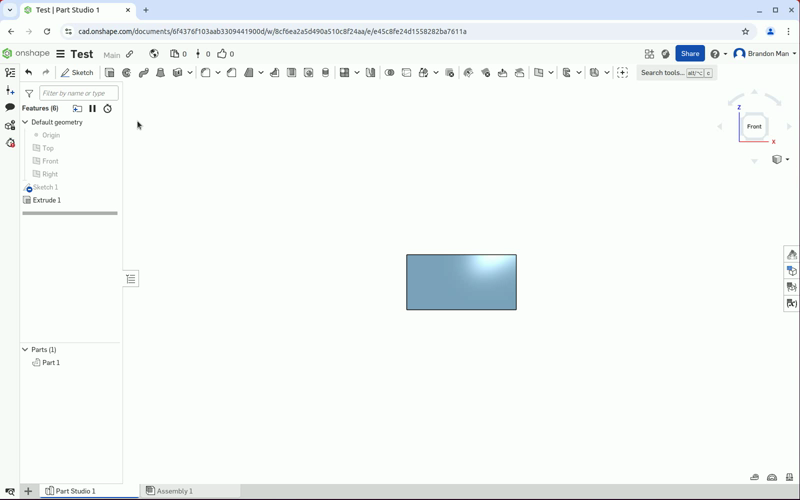
mouse_move(73, 189)
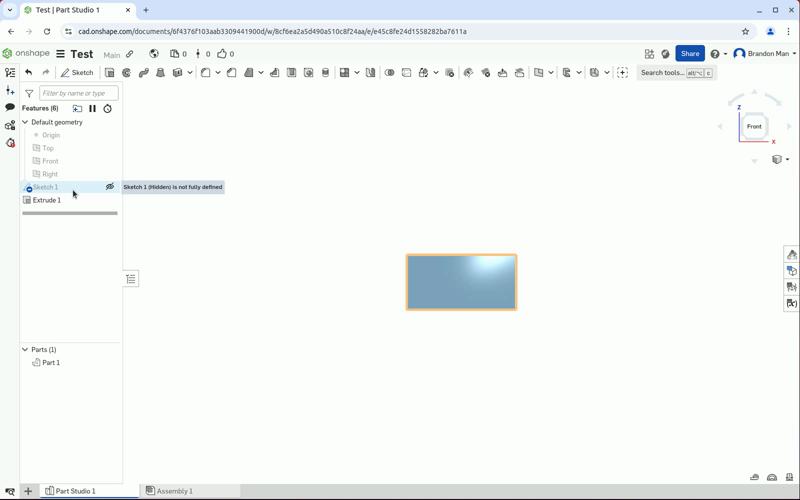
click(73, 189)
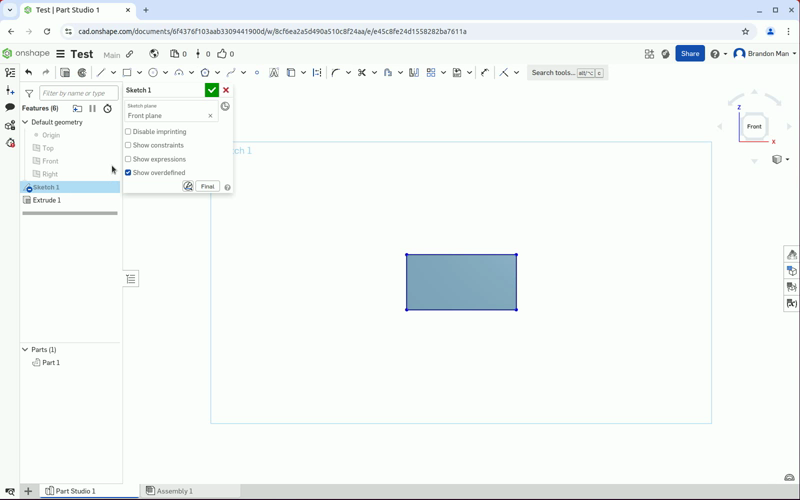
mouse_move(229, 92)
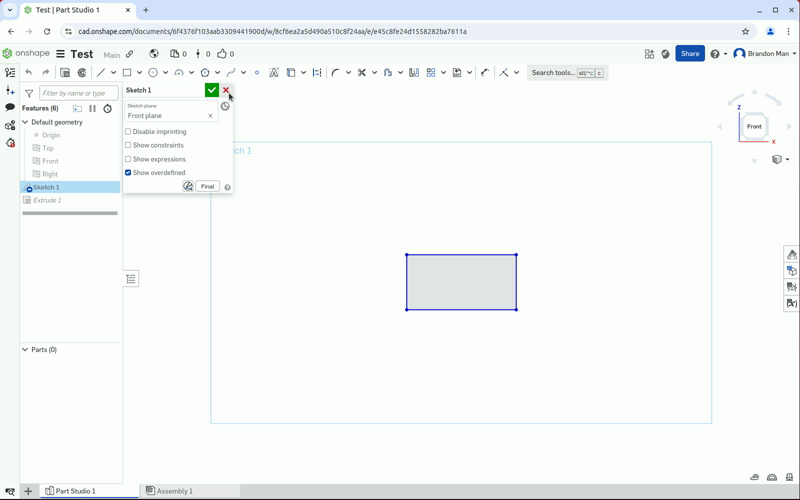
click(229, 92)
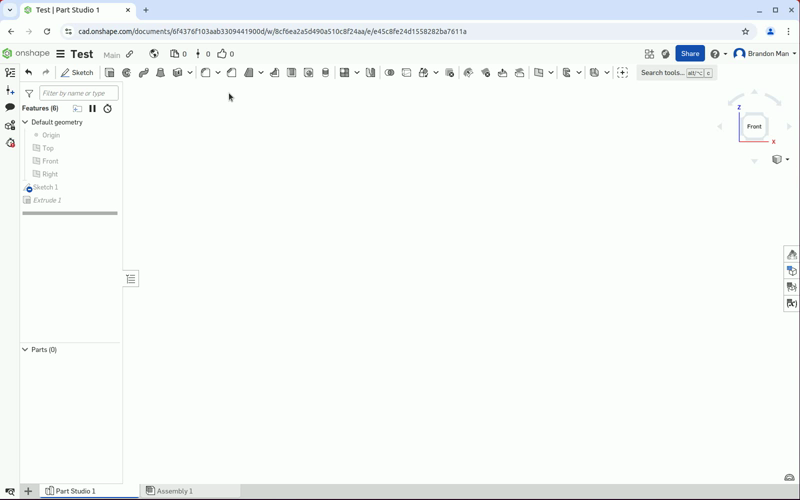
mouse_move(73, 352)
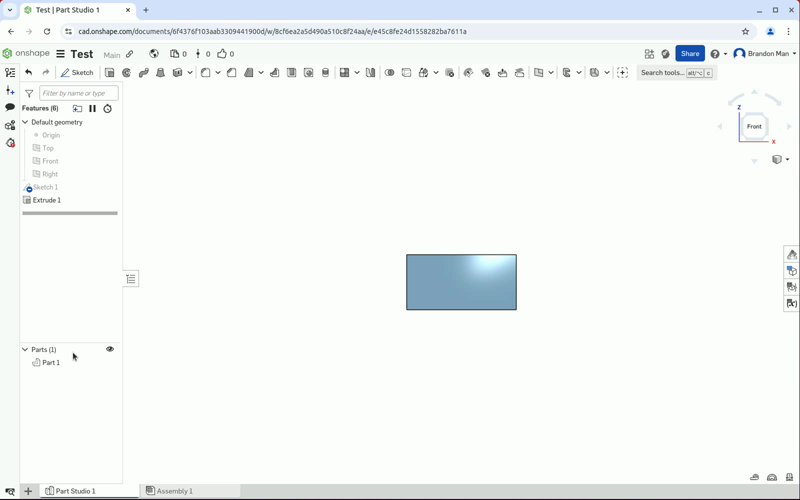
key(y)
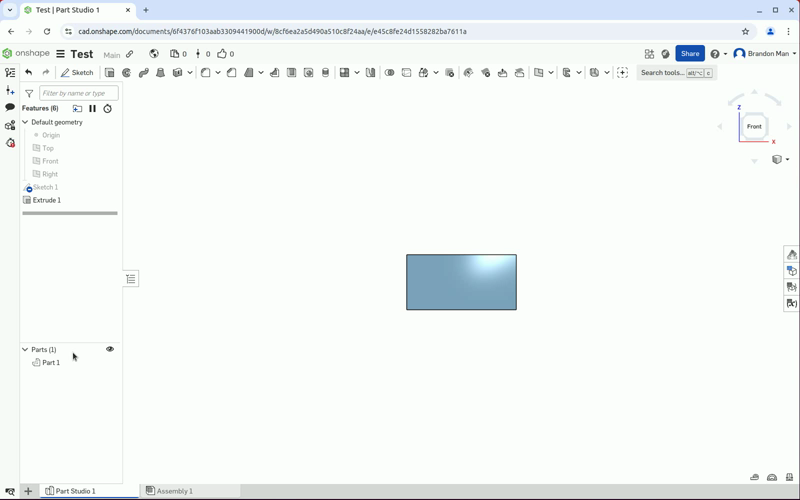
key(shift+p)
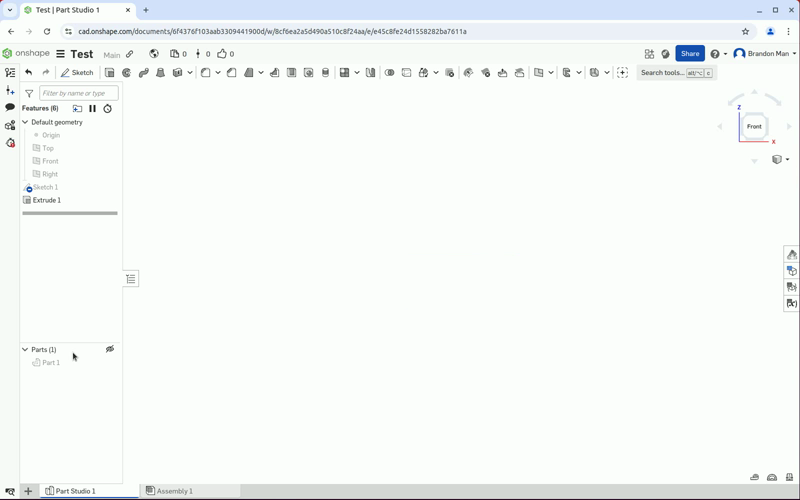
key(space)
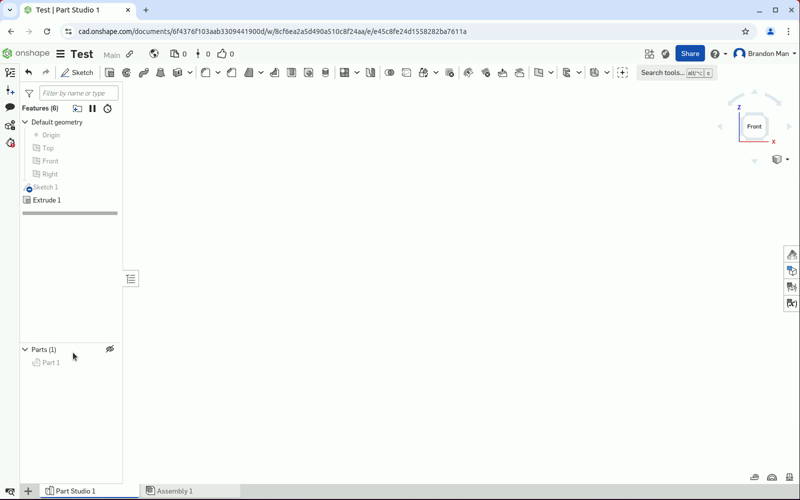
key_down(shift)
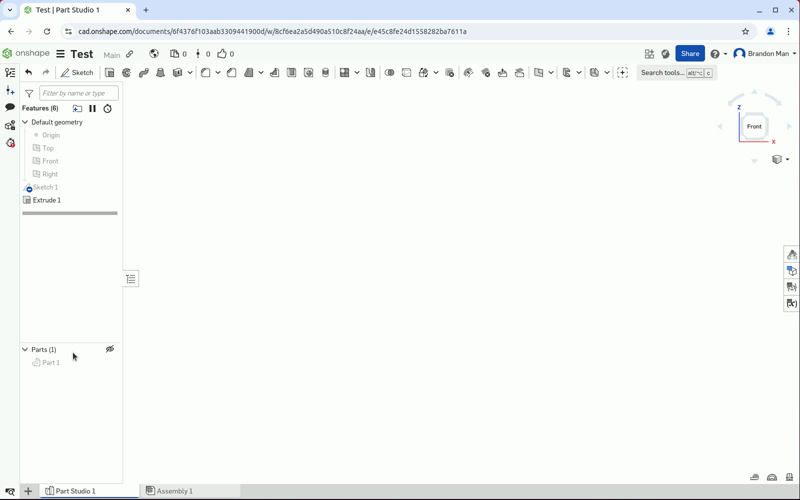
key(down)
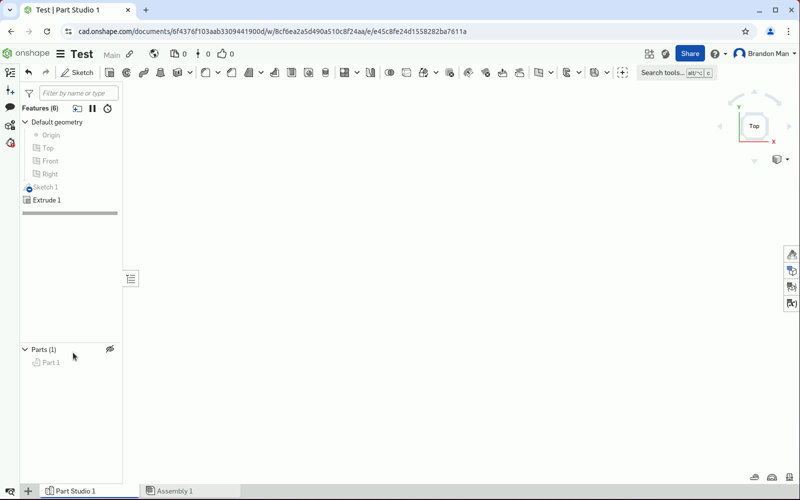
key_up(shift)
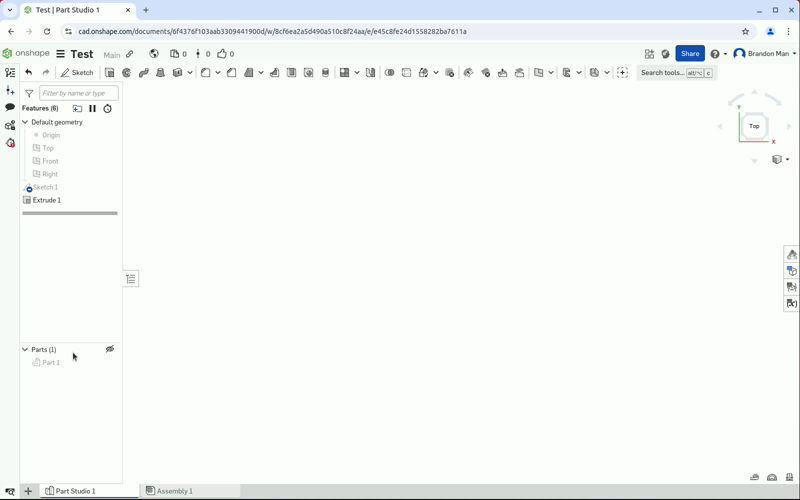
mouse_move(73, 352)
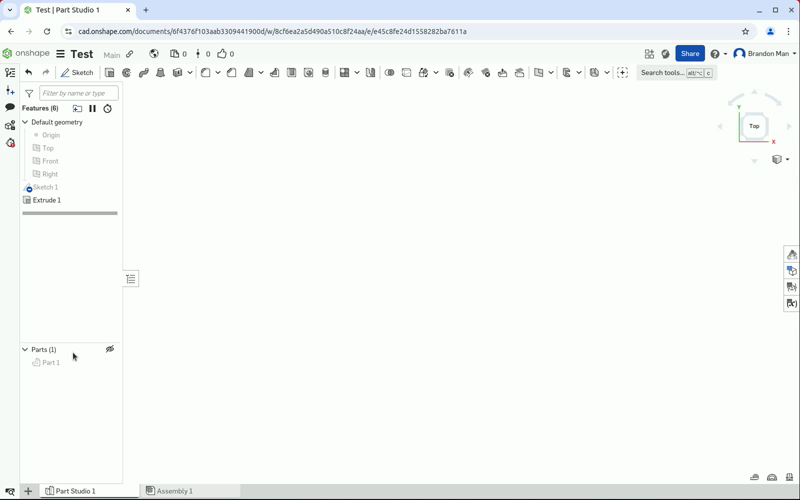
key(shift+y)
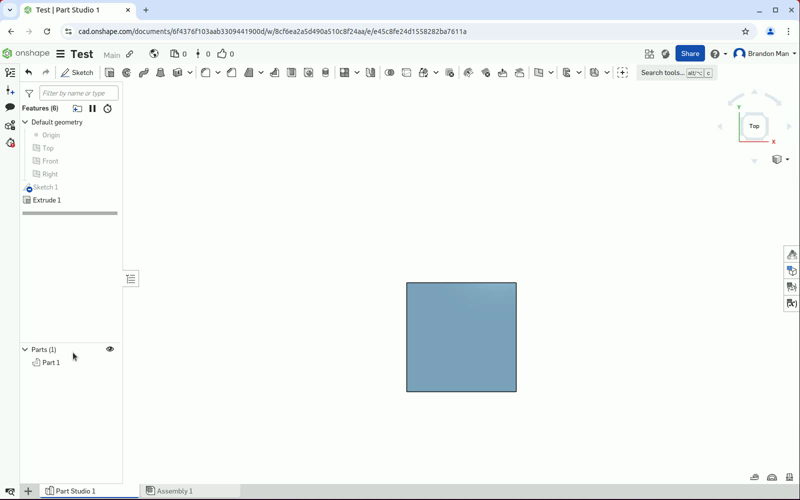
mouse_move(541, 75)
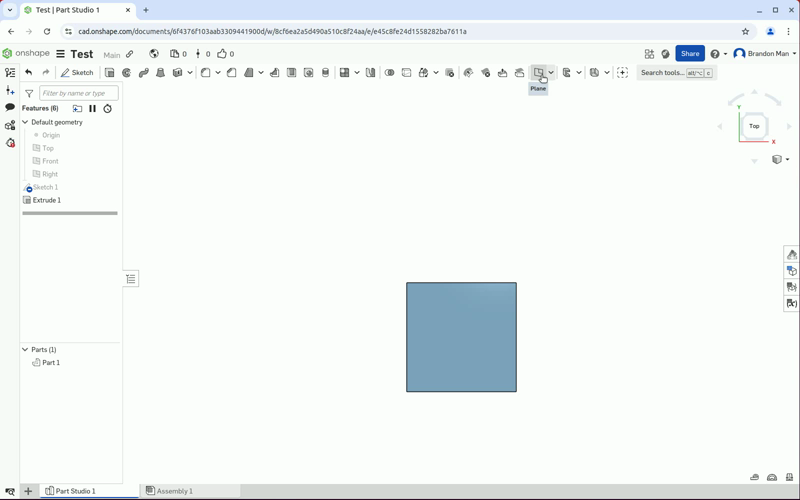
click(541, 75)
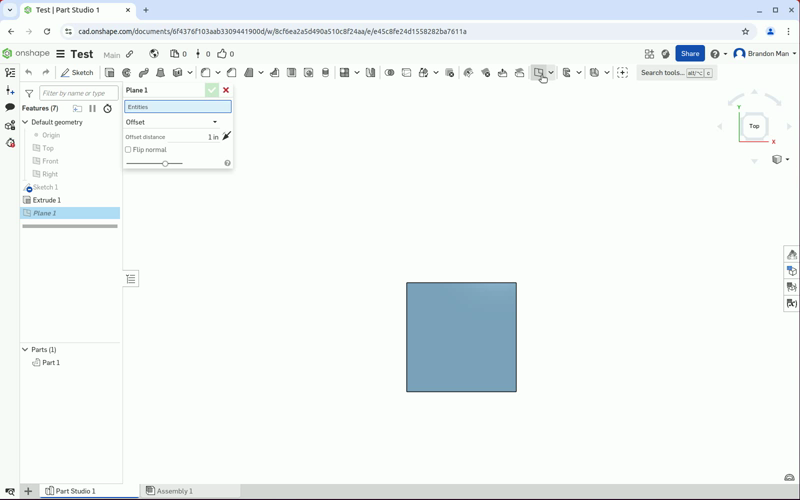
mouse_move(73, 150)
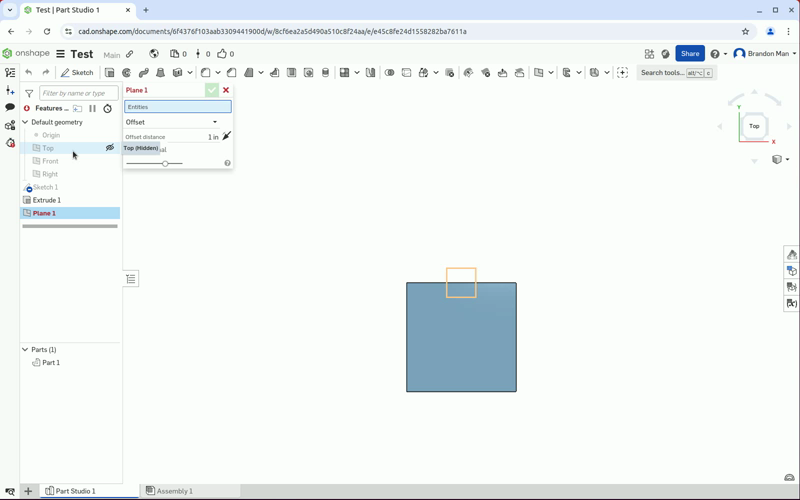
click(73, 150)
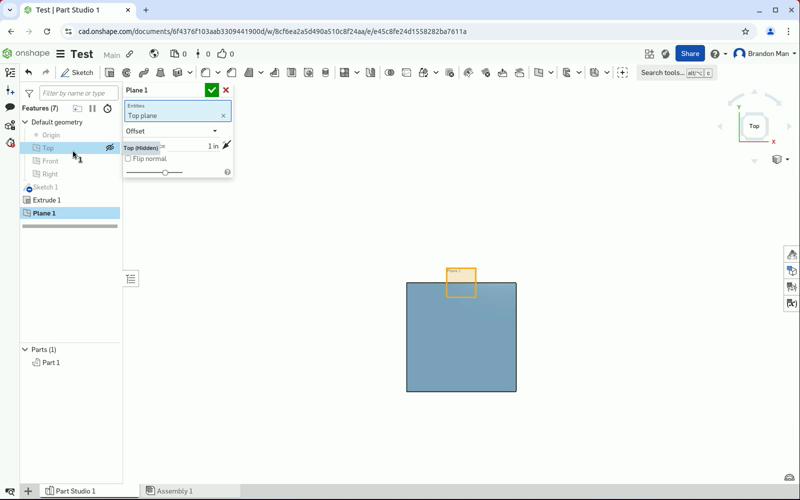
key(tab, 2)
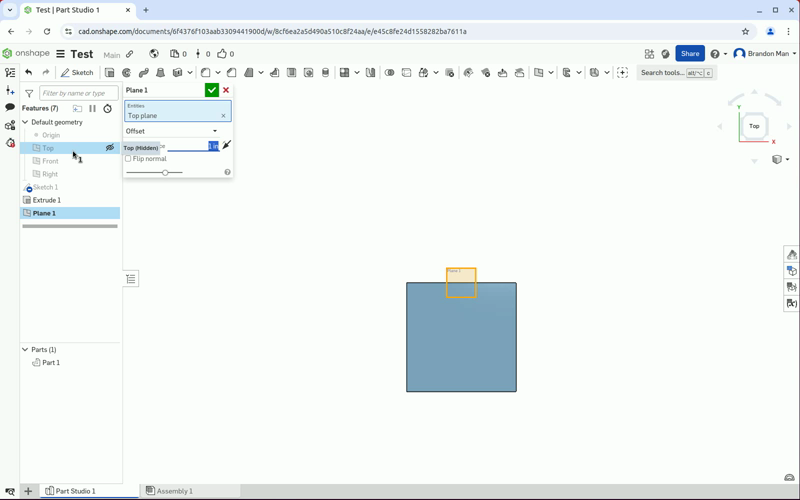
text(5.546)
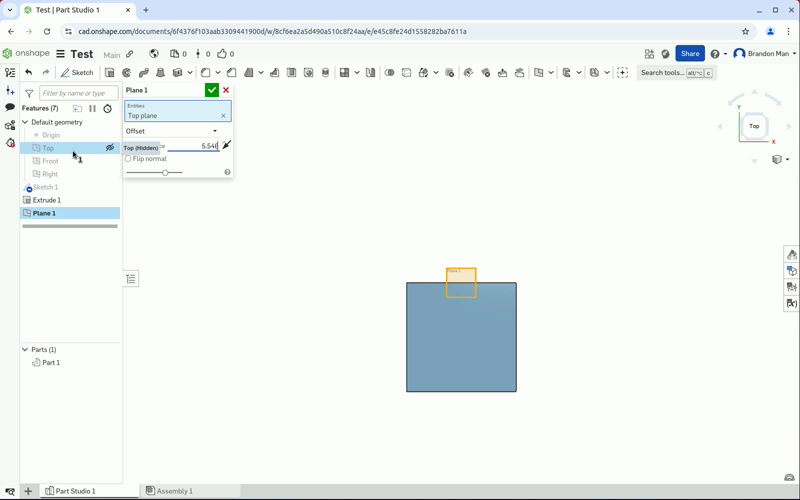
key(enter, 2)
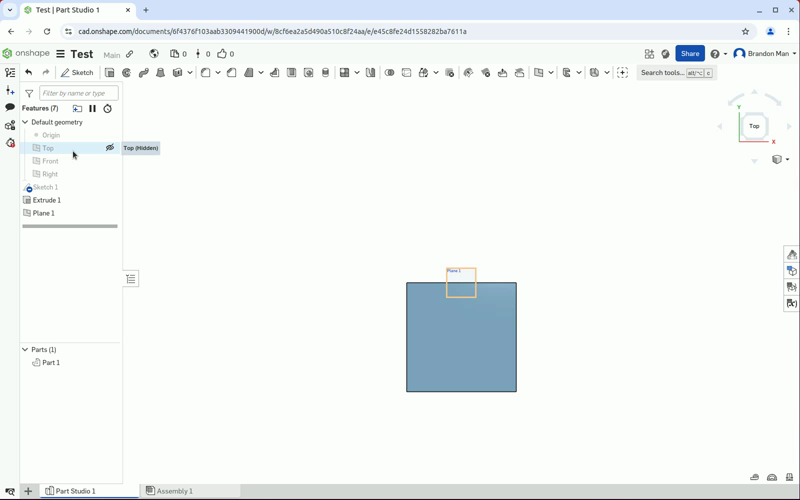
key(shift+s)
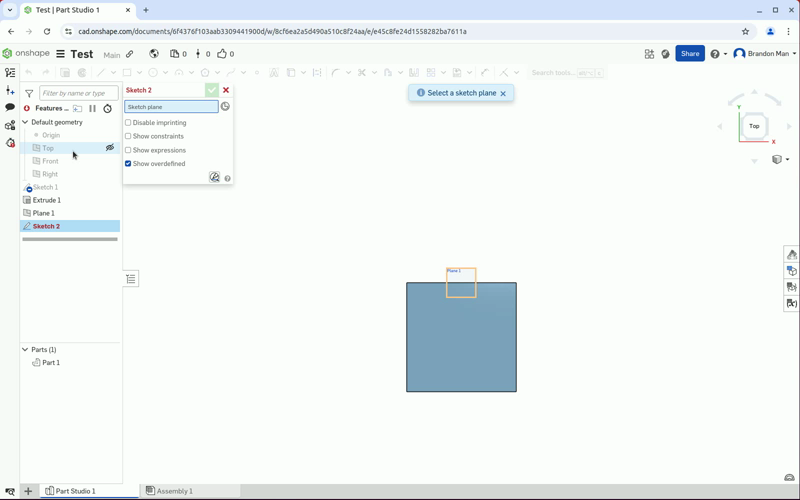
mouse_move(73, 215)
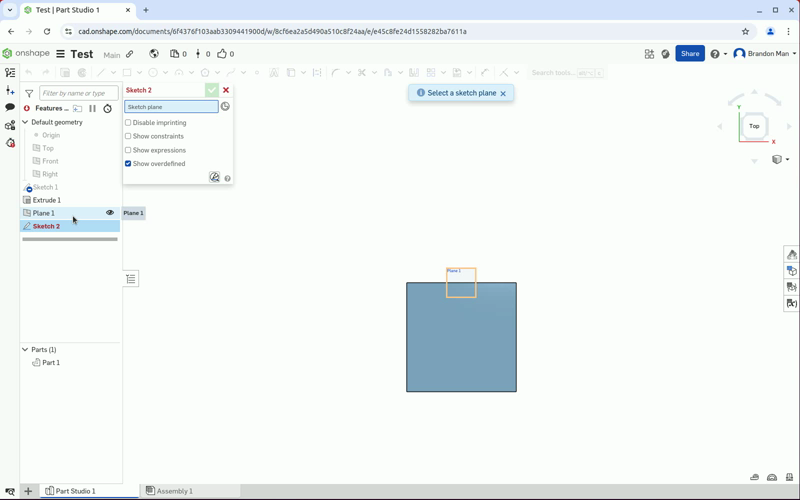
click(73, 215)
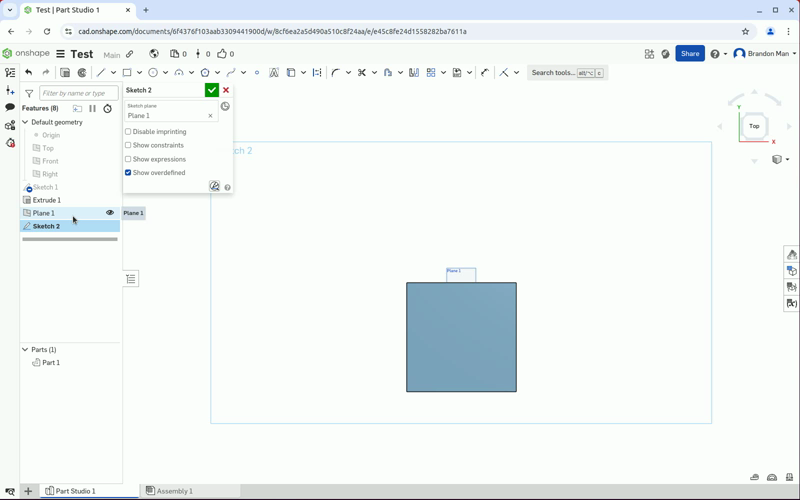
mouse_move(73, 352)
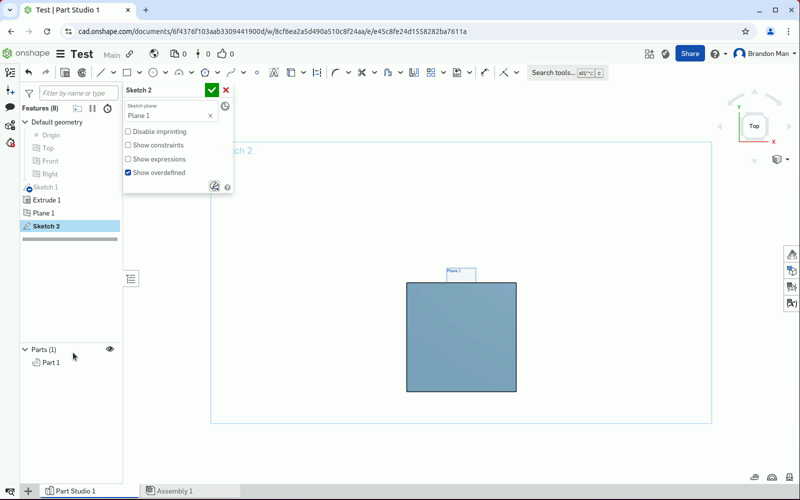
key(y)
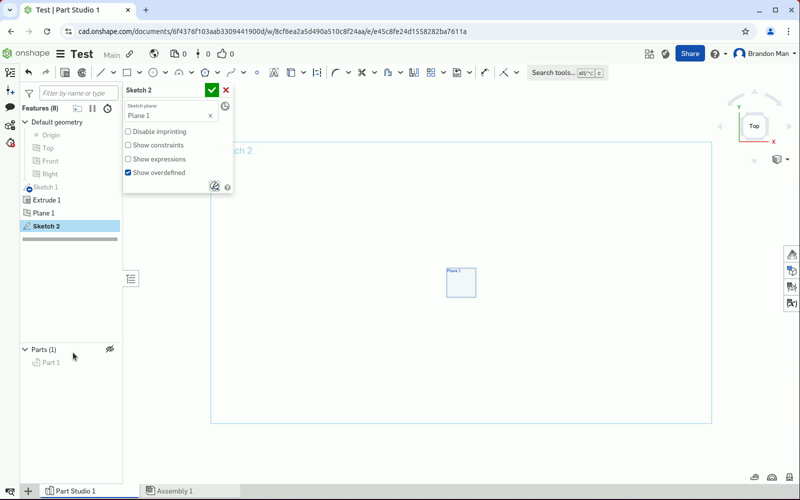
key(c)
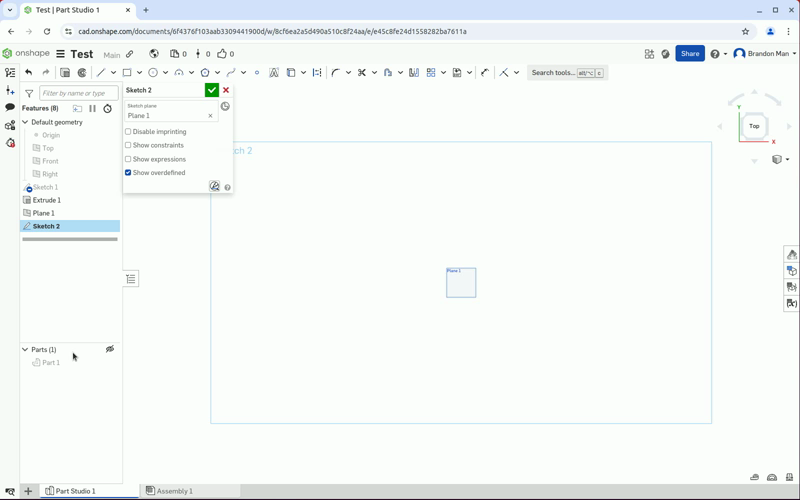
key_down(shift)
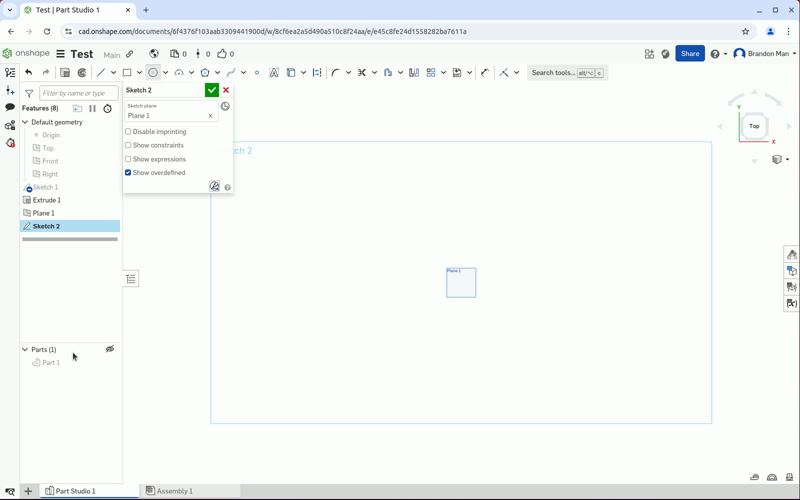
mouse_move(434, 334)
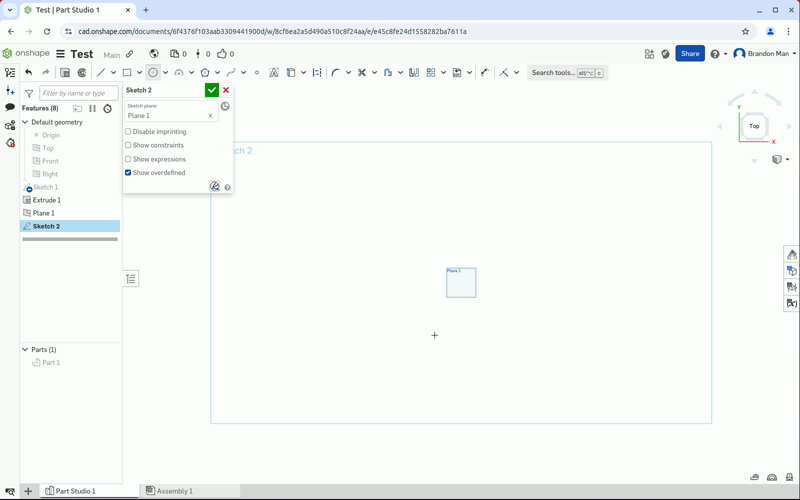
click(434, 334)
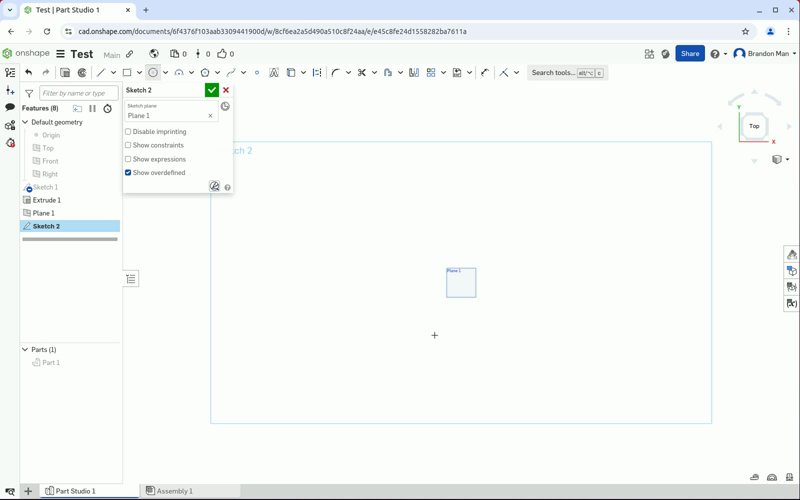
key_up(shift)
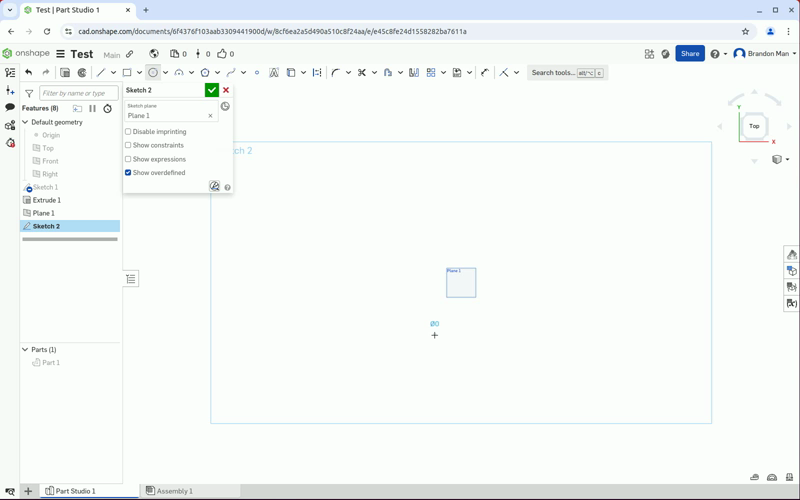
mouse_move(454, 334)
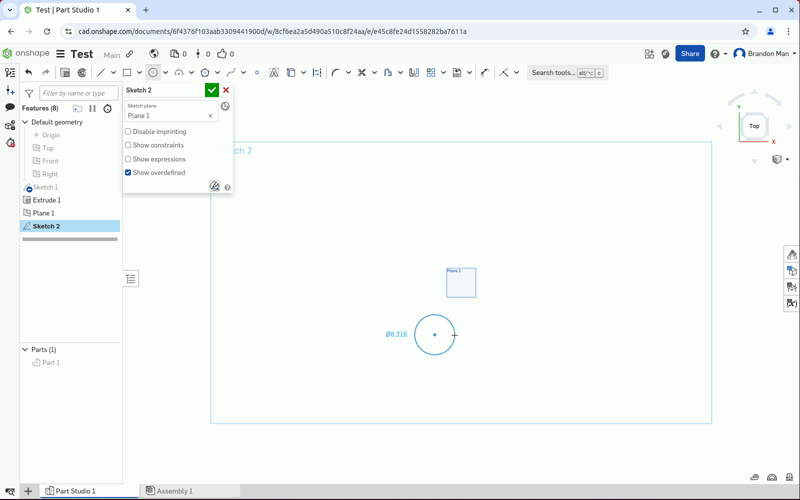
click(454, 334)
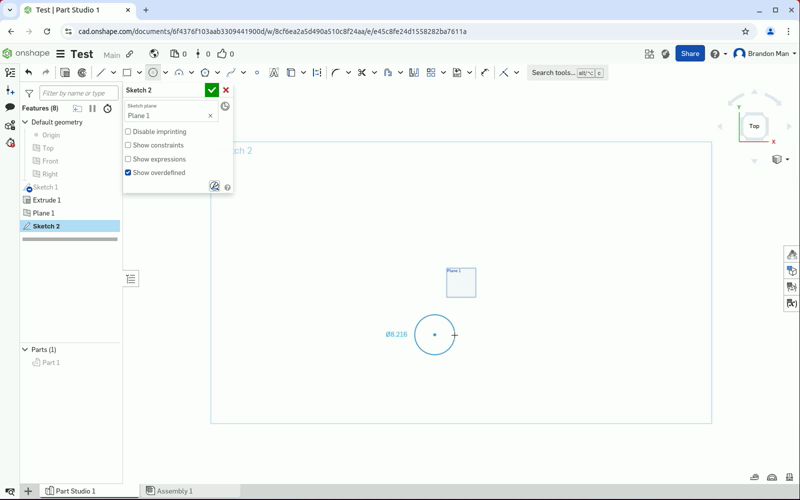
key(esc)
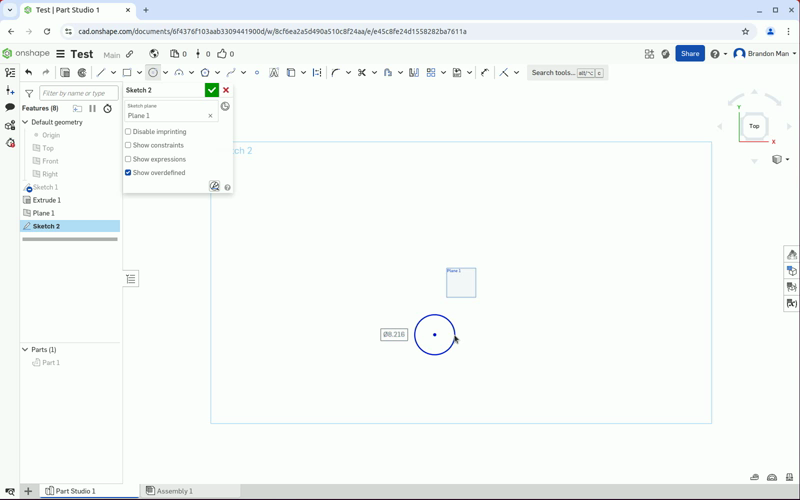
mouse_move(426, 346)
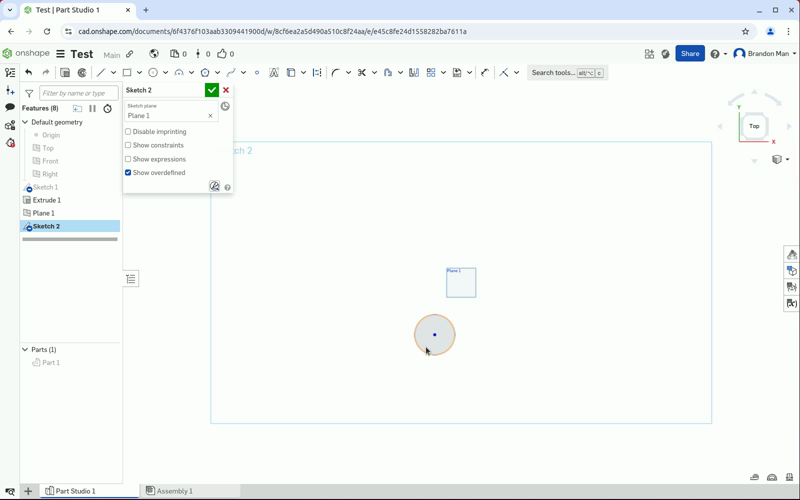
scroll(6)
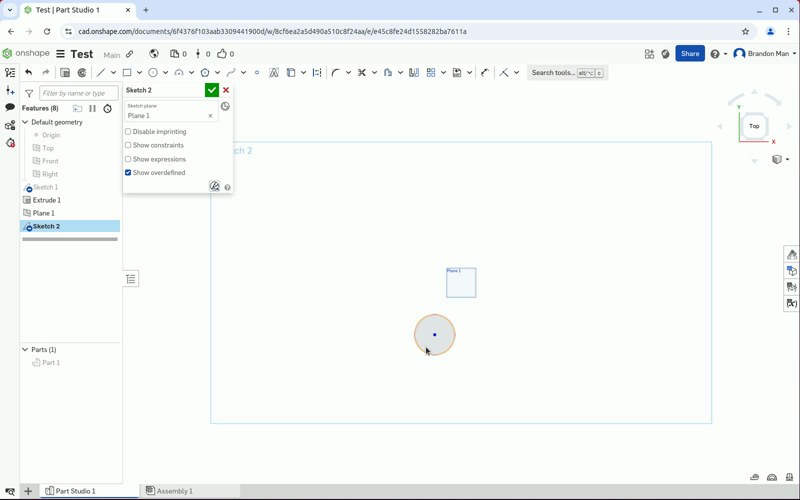
scroll(6)
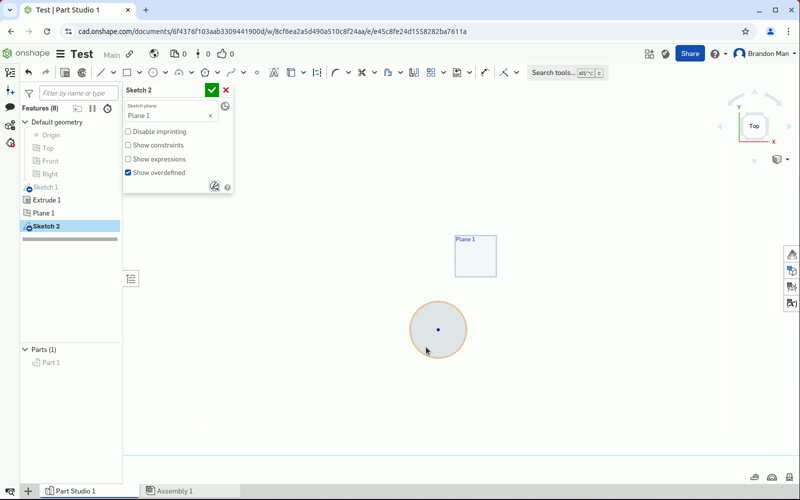
scroll(6)
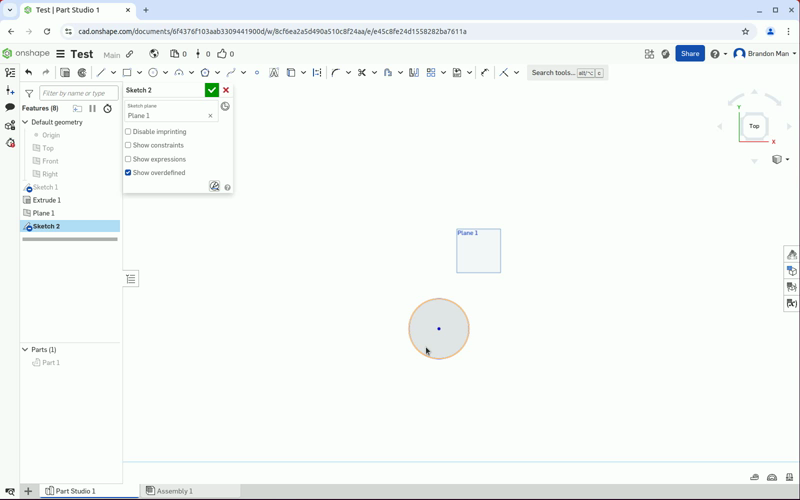
scroll(6)
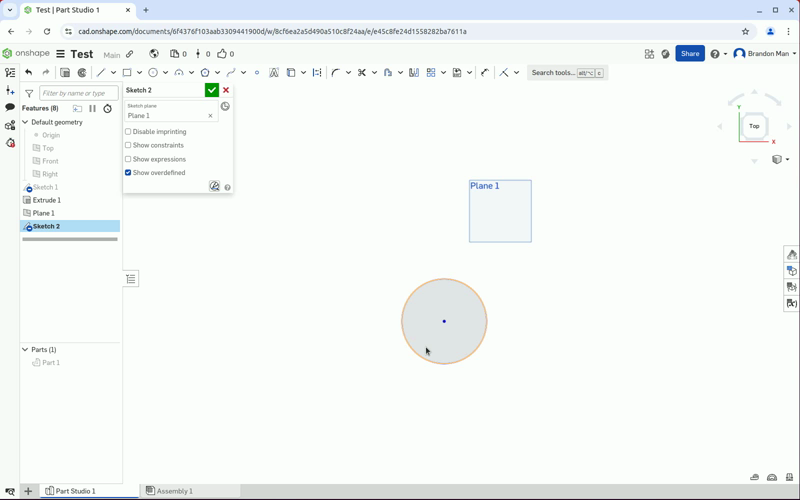
scroll(6)
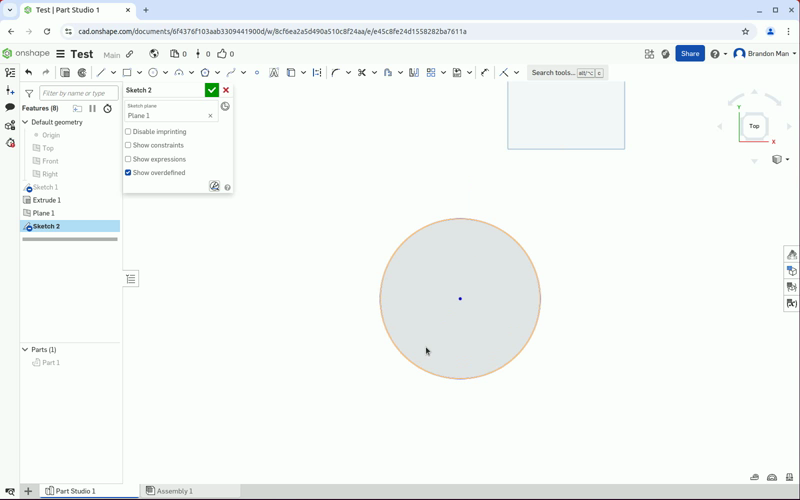
scroll(6)
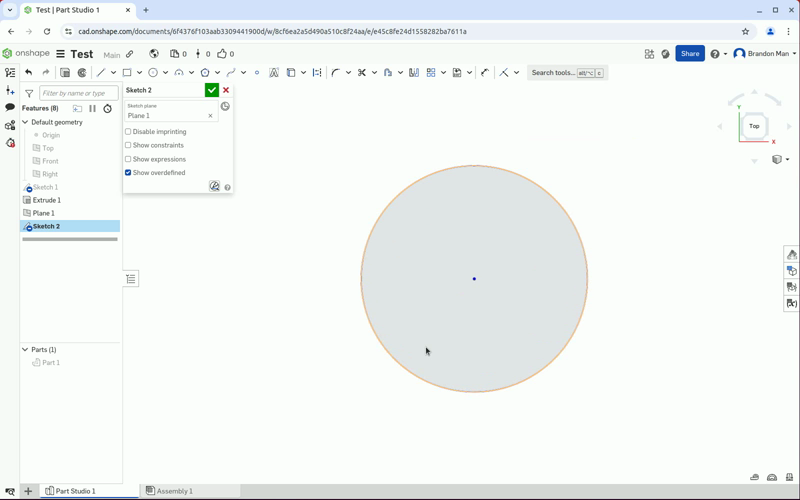
scroll(6)
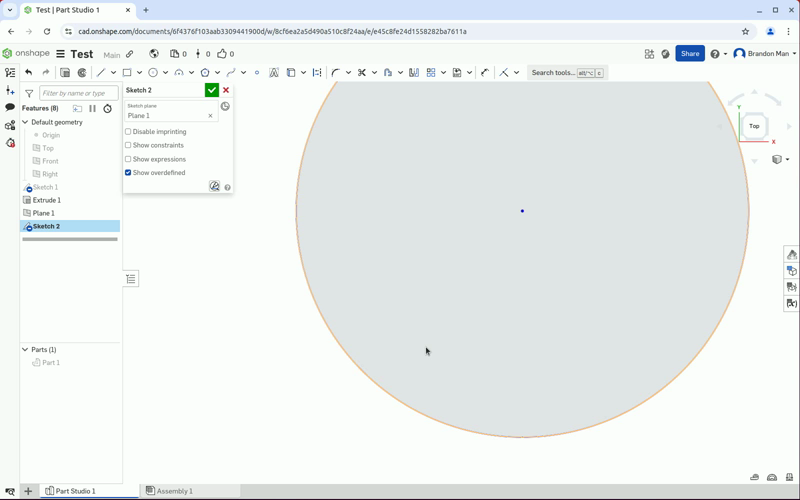
click(426, 346)
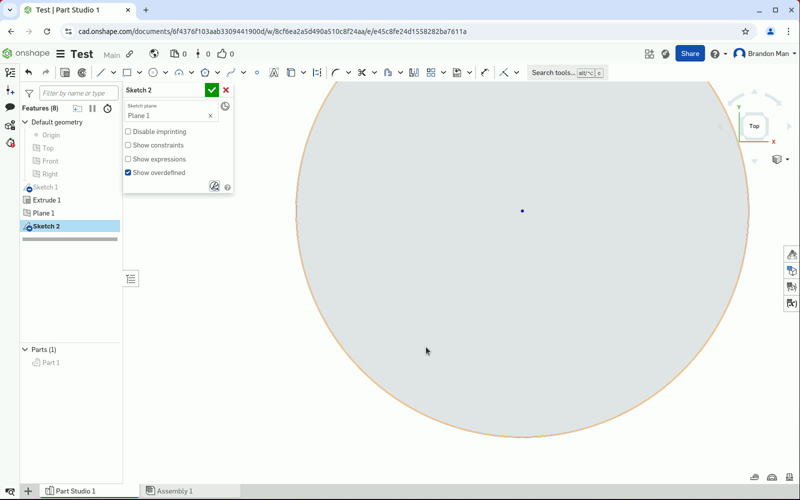
scroll(-6)
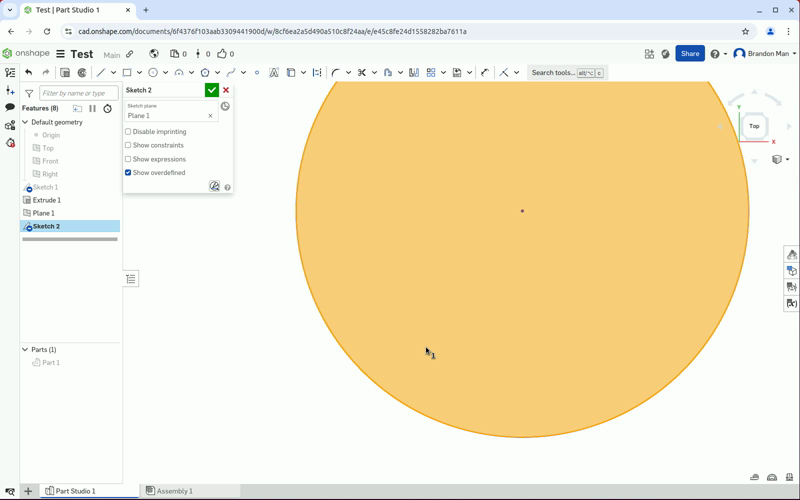
scroll(-6)
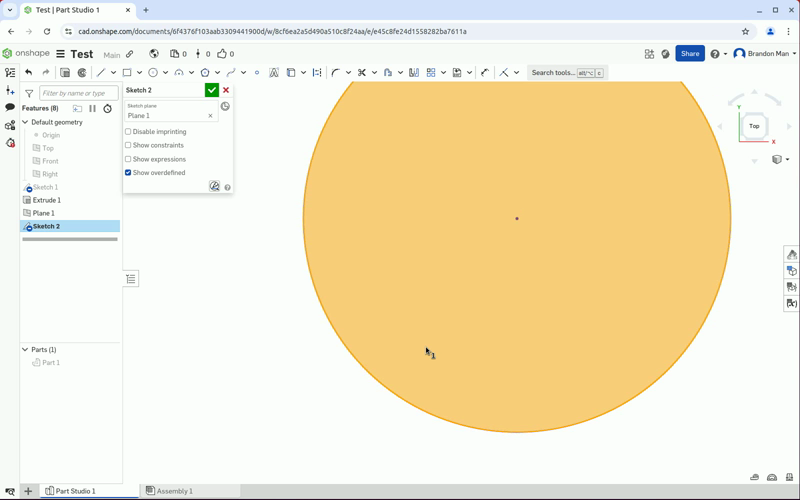
scroll(-6)
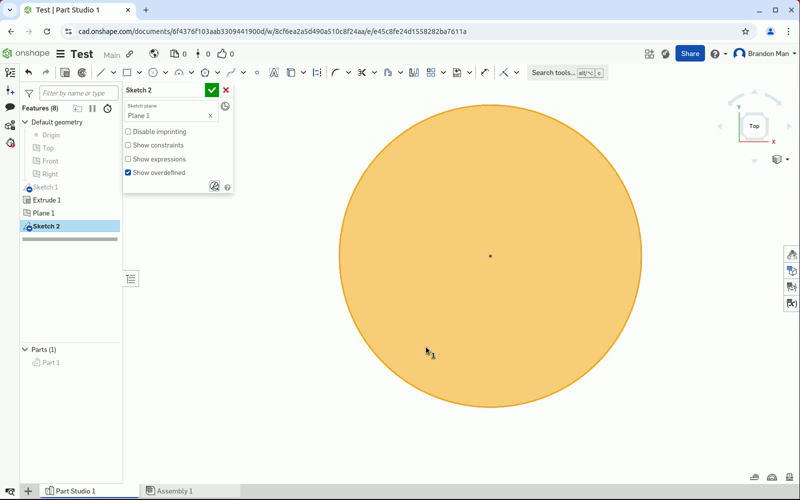
scroll(-6)
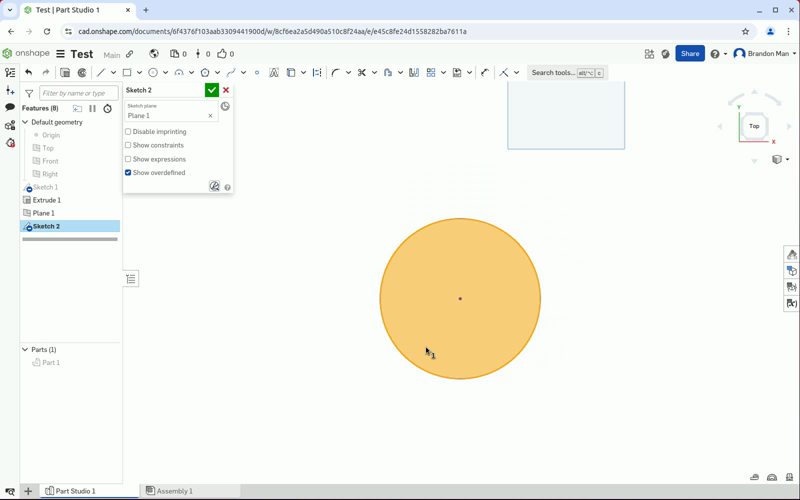
scroll(-6)
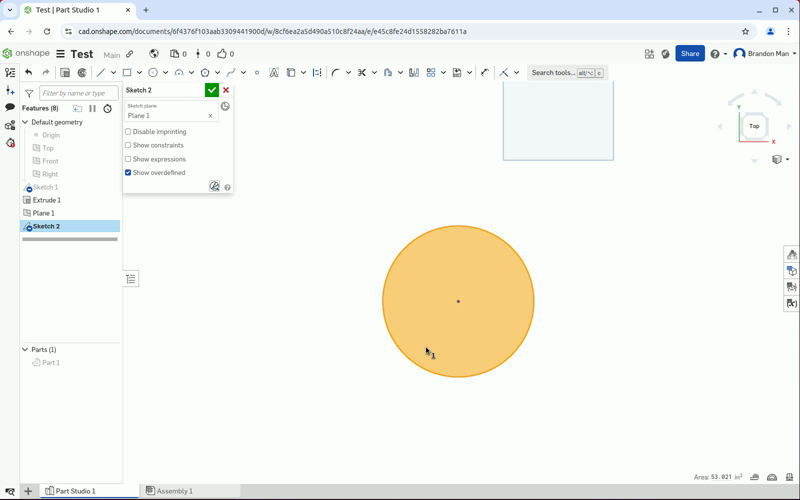
scroll(-6)
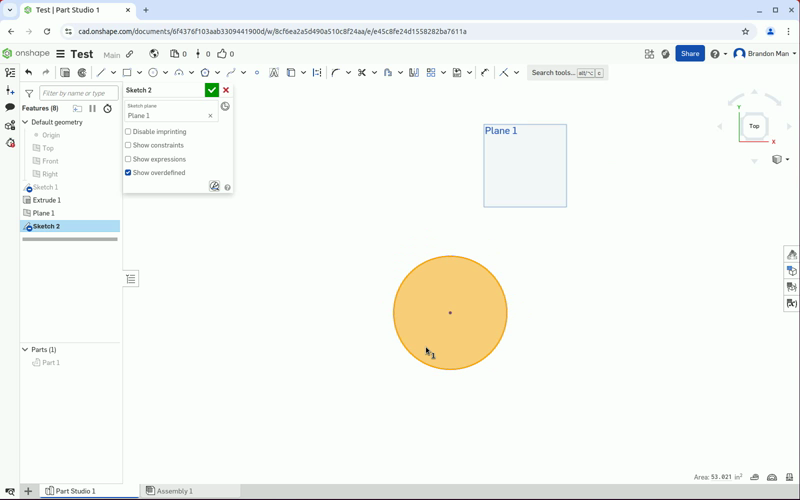
scroll(-6)
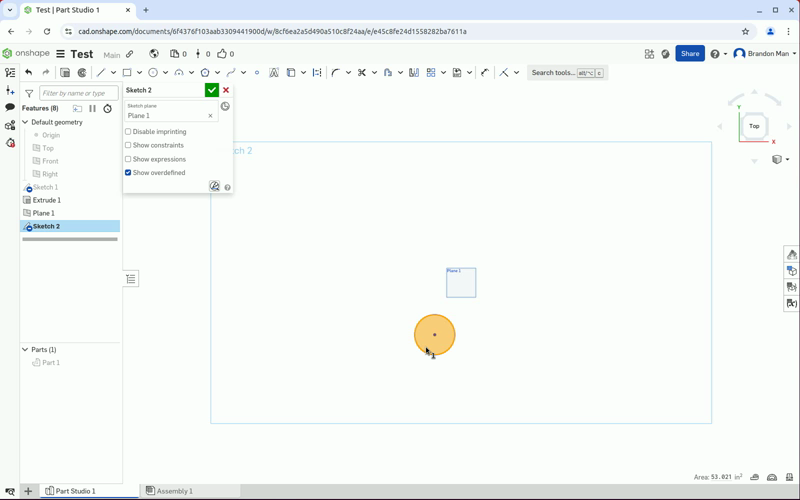
mouse_move(73, 352)
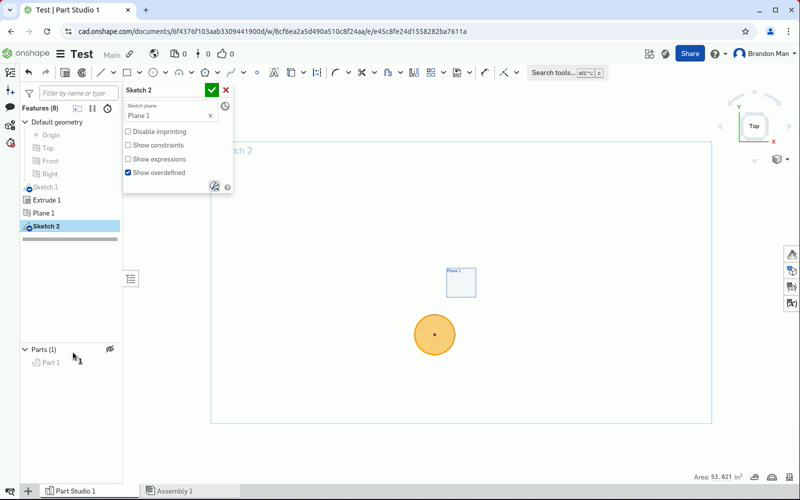
key(shift+y)
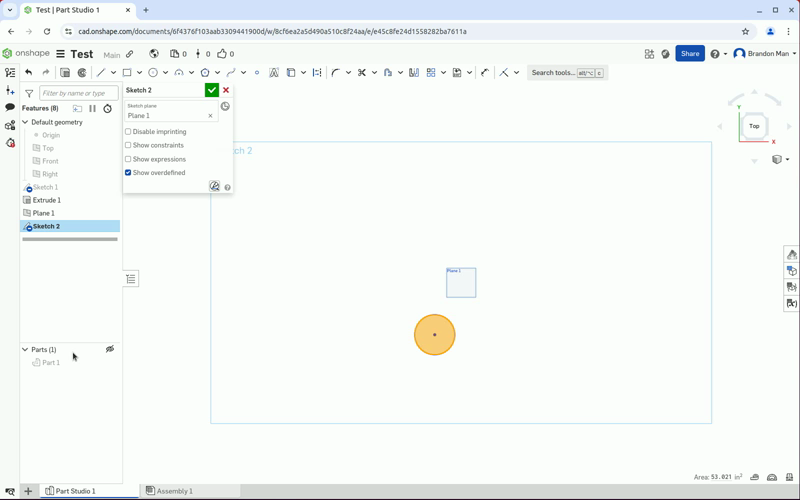
key(shift+e)
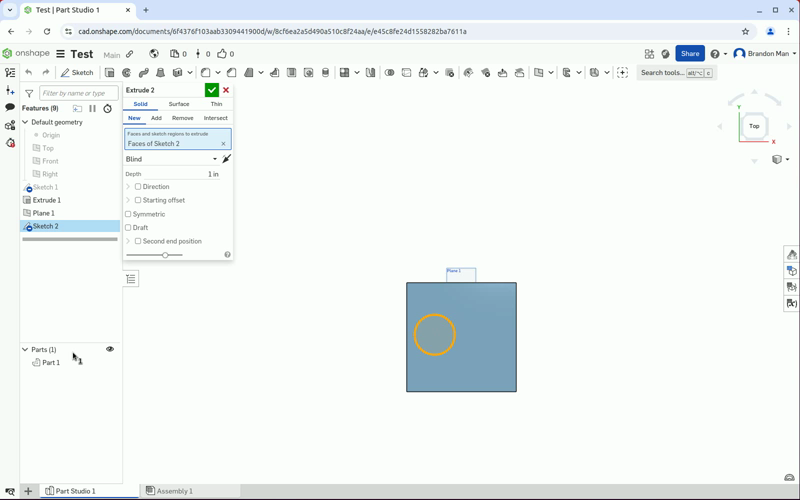
mouse_move(143, 106)
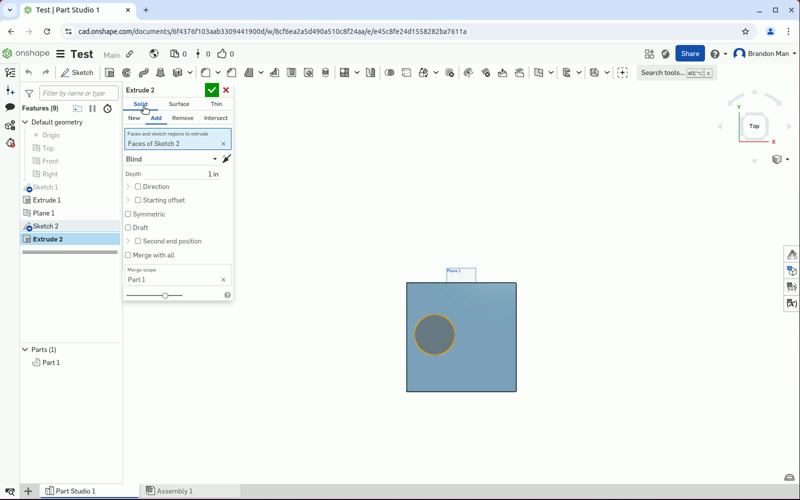
click(143, 106)
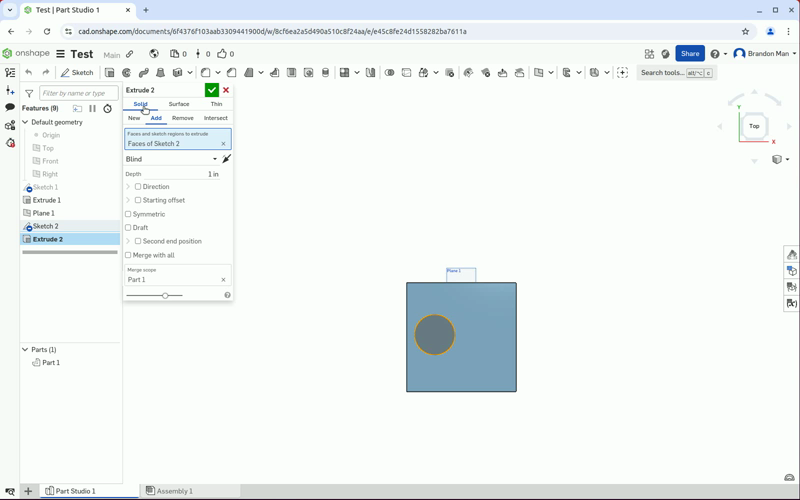
mouse_move(137, 120)
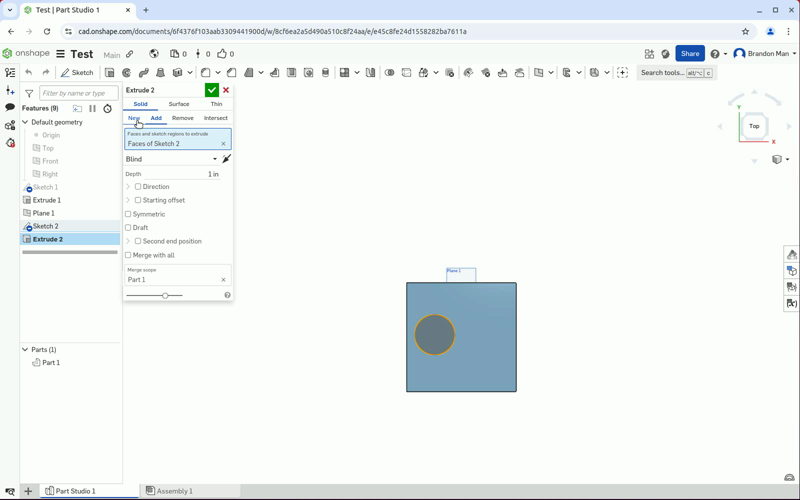
click(137, 120)
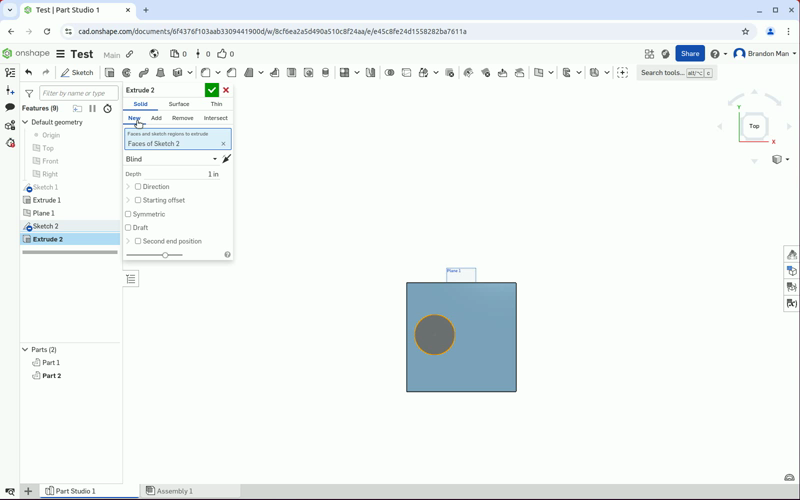
key(tab, 4)
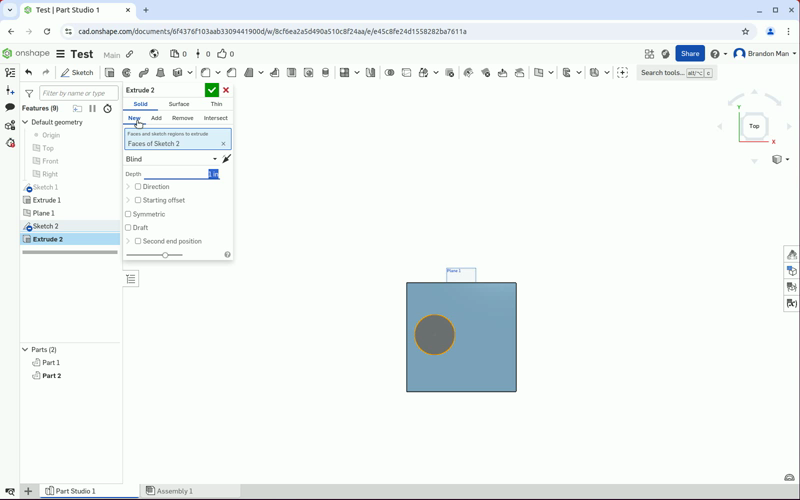
text(17.572)
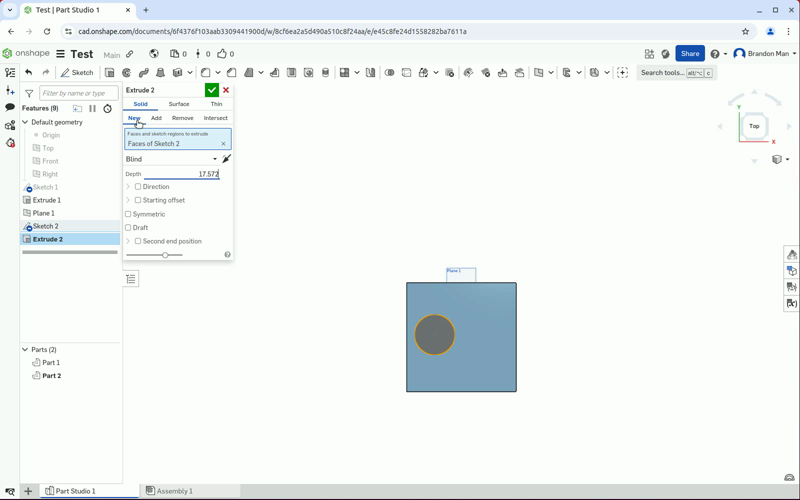
key(enter)
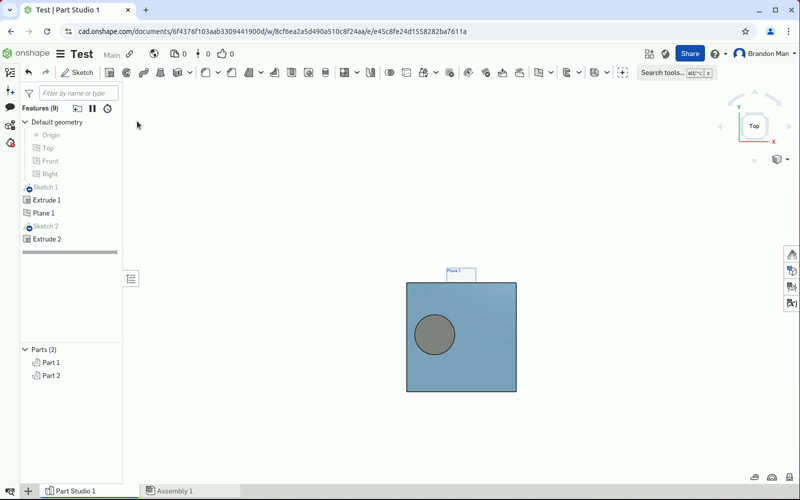
key(shift+h)
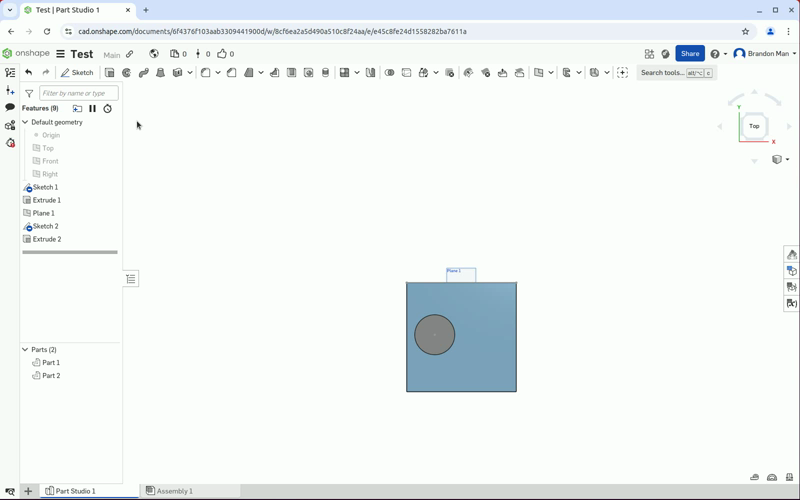
key(shift+h)
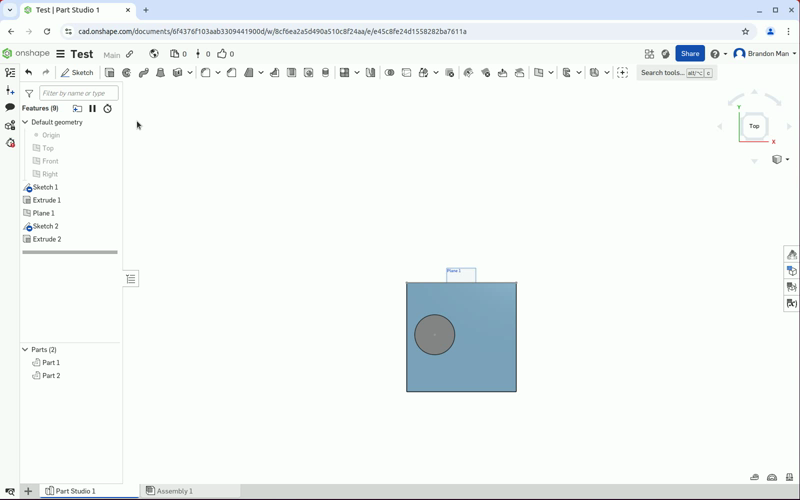
key(shift+7)
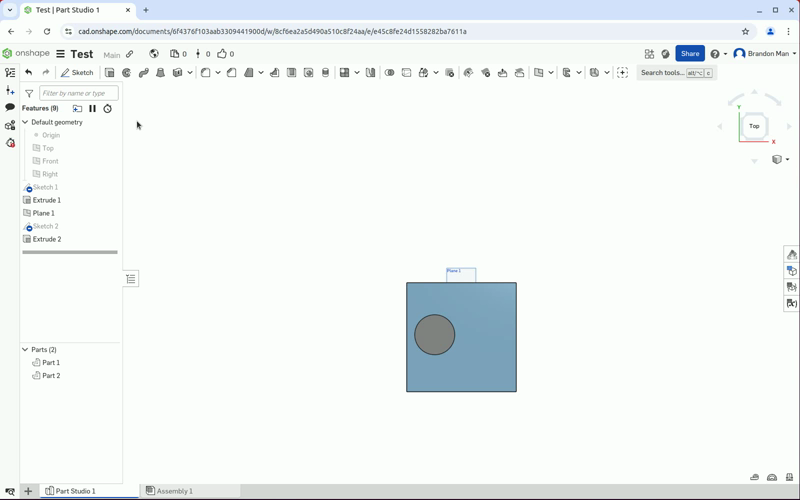
key(up, 3)
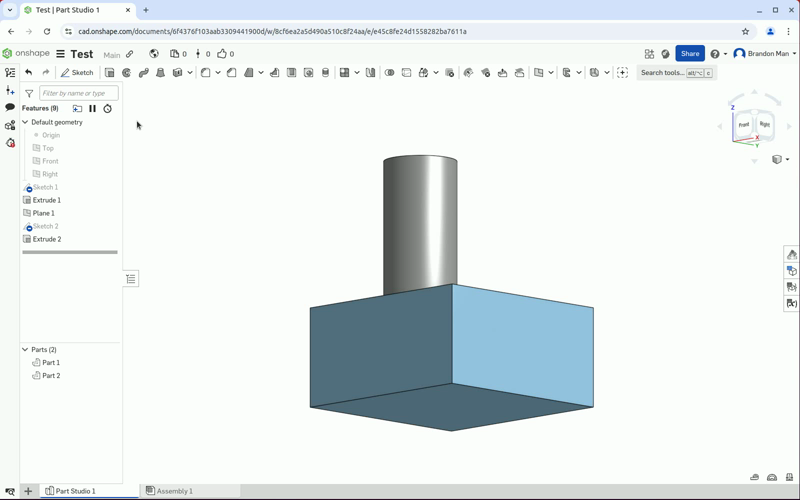
key(left, 3)
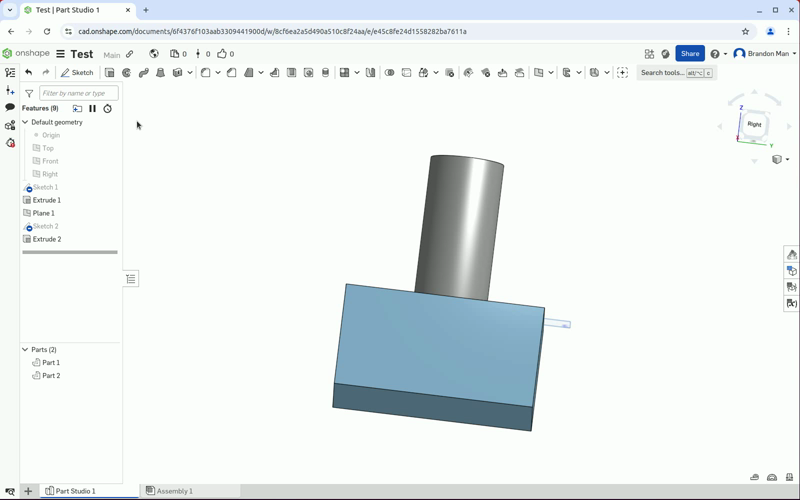
key(right, 3)
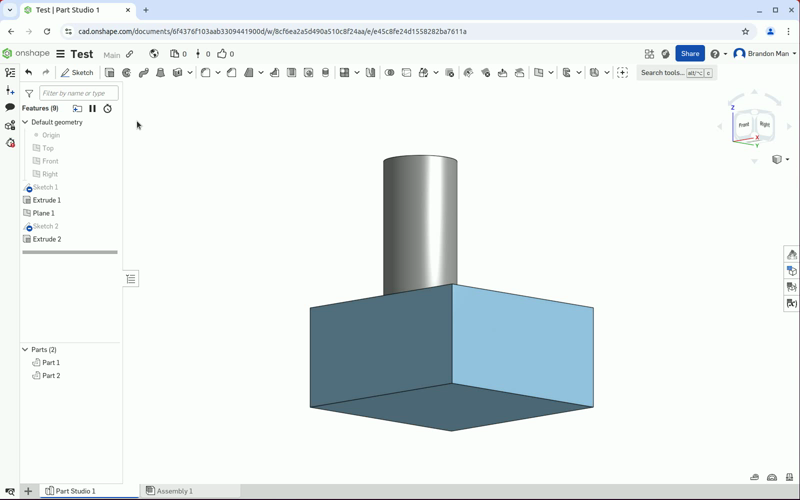
key(down, 3)
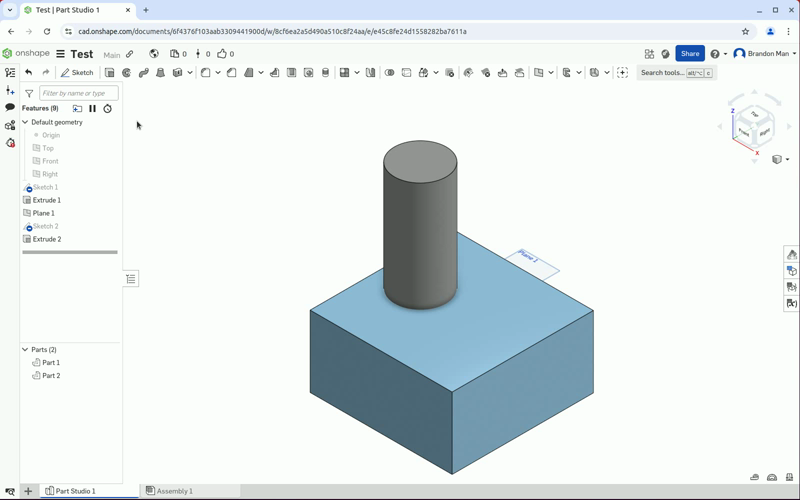
mouse_move(73, 189)
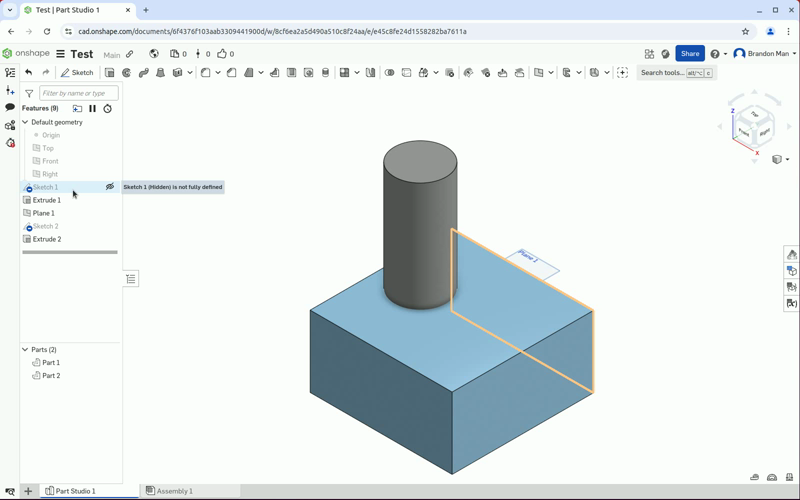
click(73, 189)